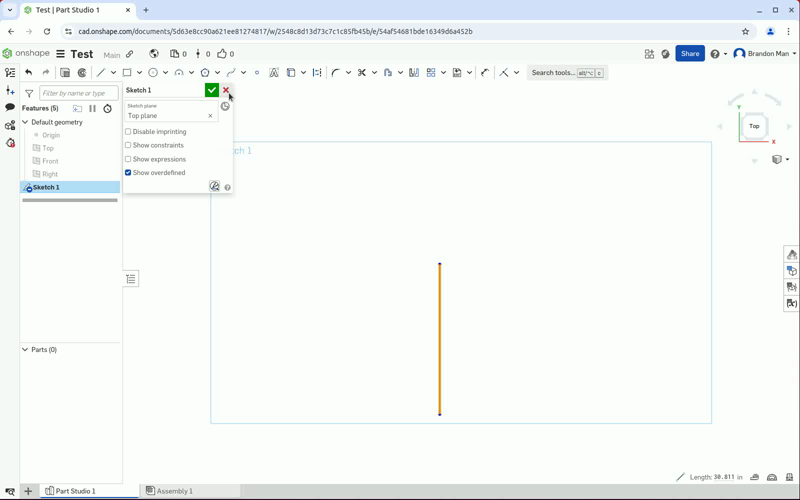
key(shift+h)
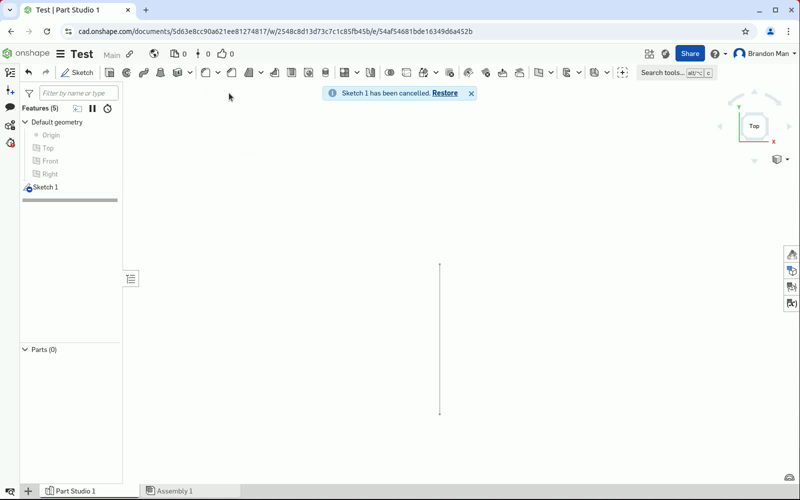
key(shift+s)
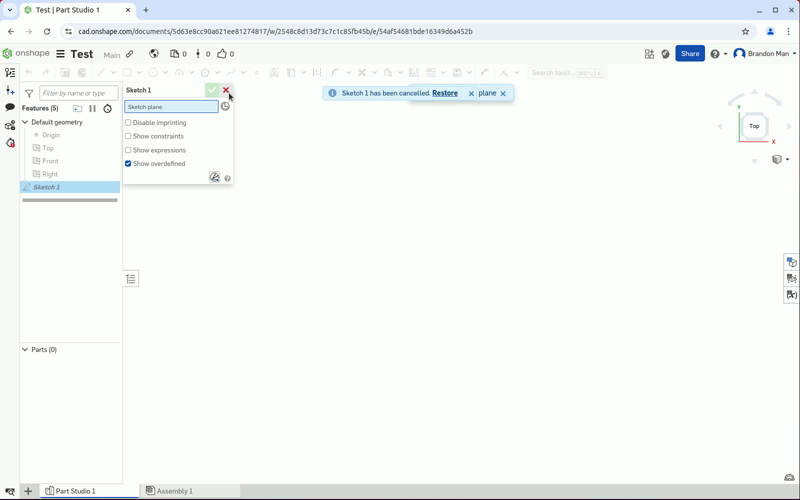
mouse_move(73, 150)
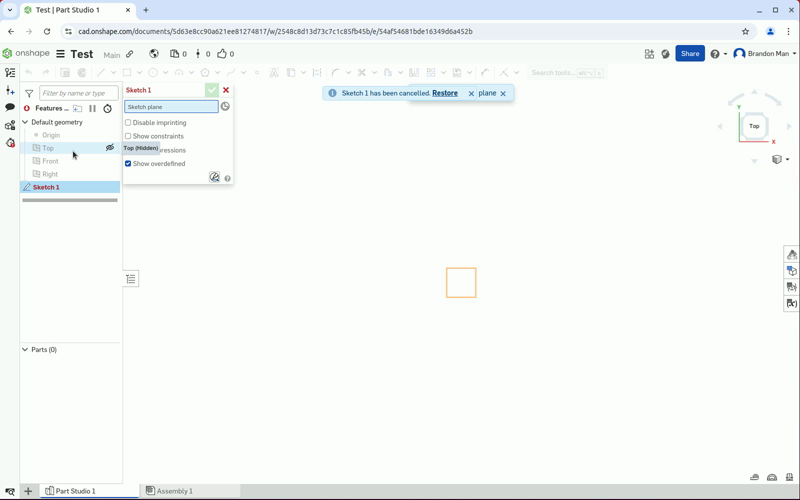
click(73, 150)
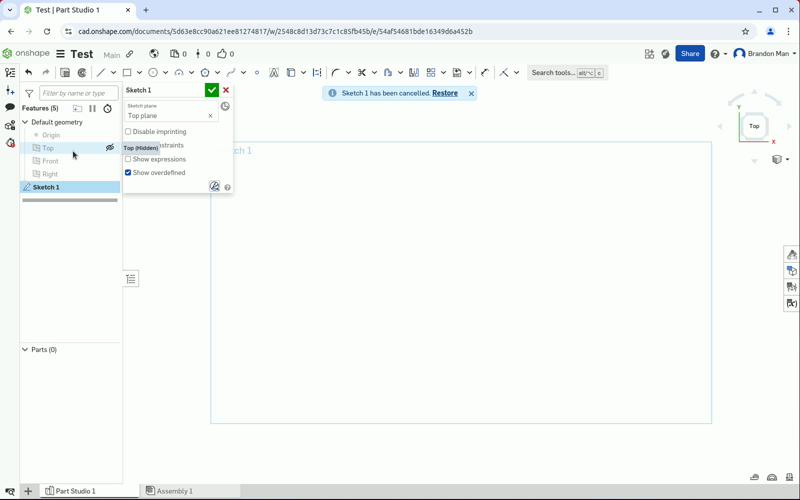
mouse_move(73, 352)
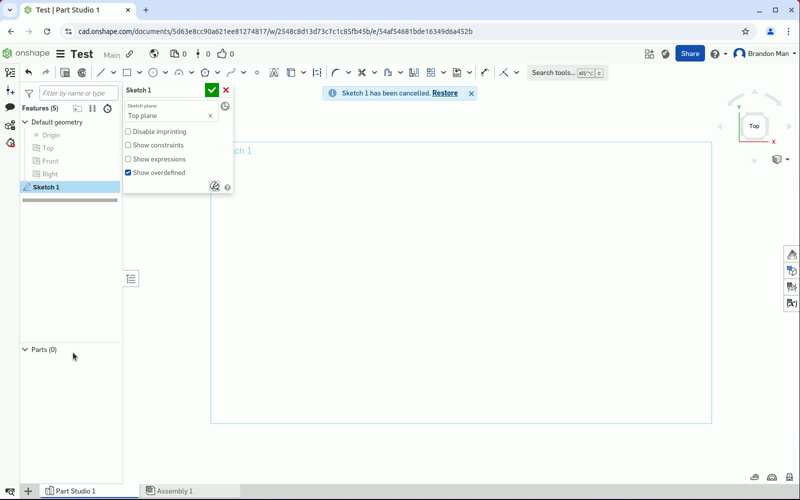
key(y)
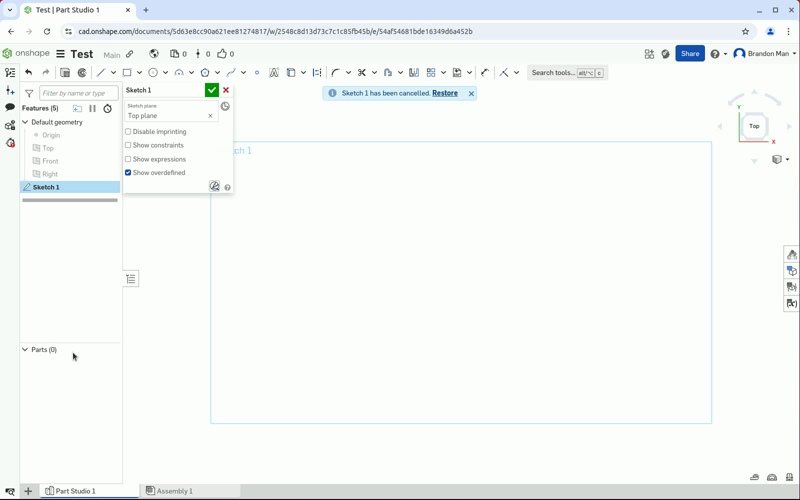
key(l)
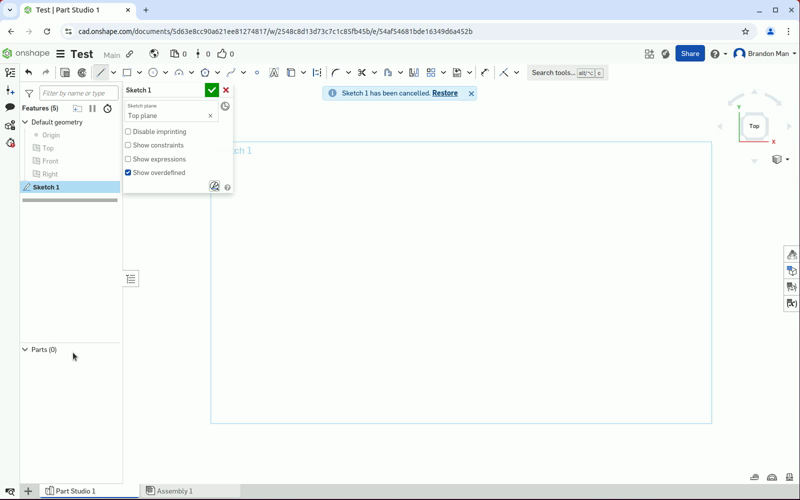
key_down(shift)
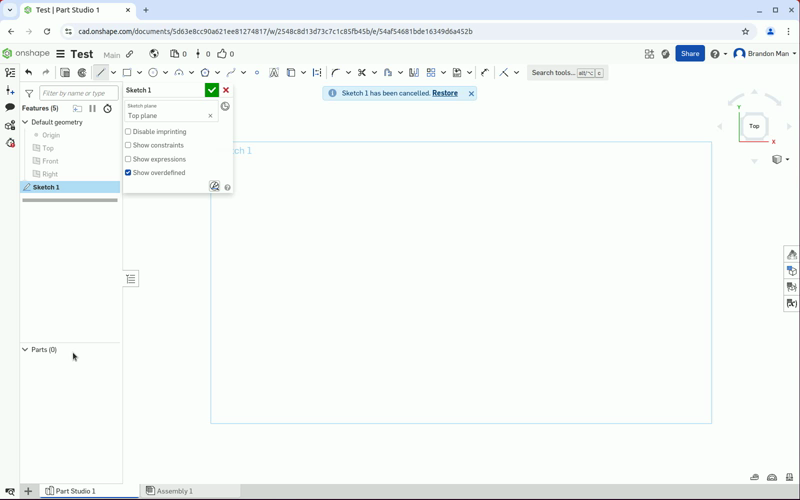
mouse_move(348, 395)
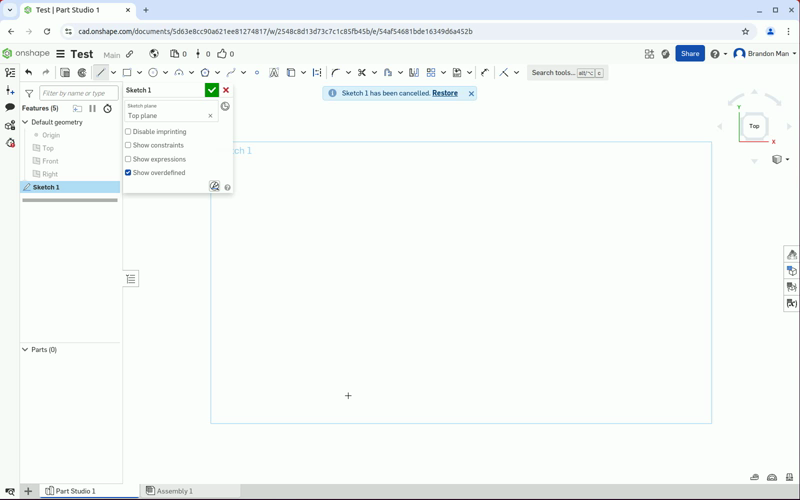
click(348, 395)
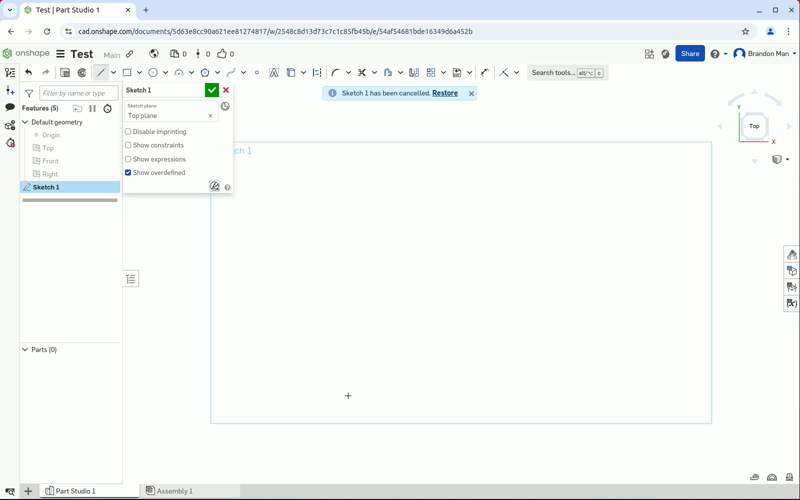
key_up(shift)
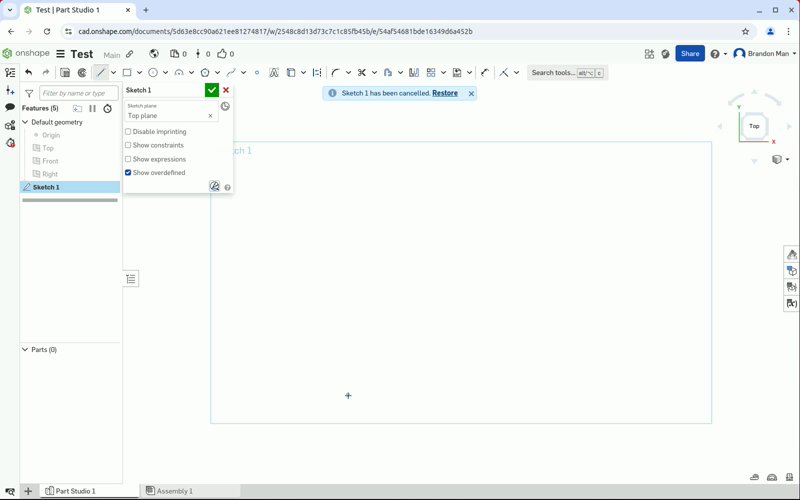
key_down(shift)
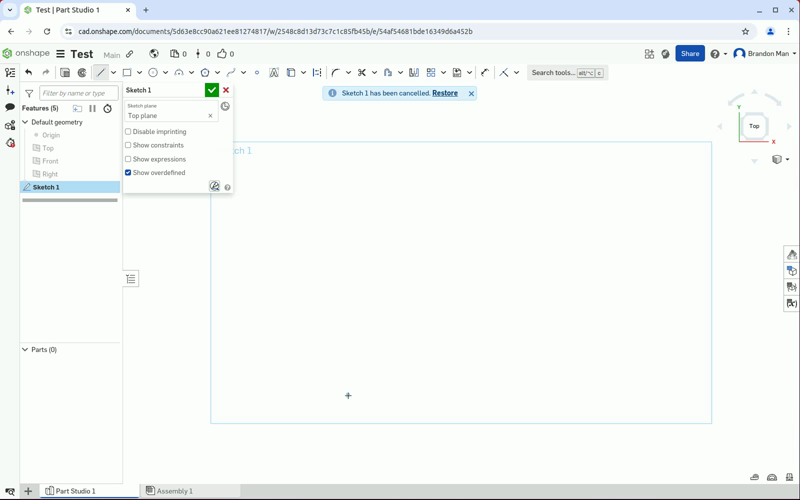
mouse_move(572, 395)
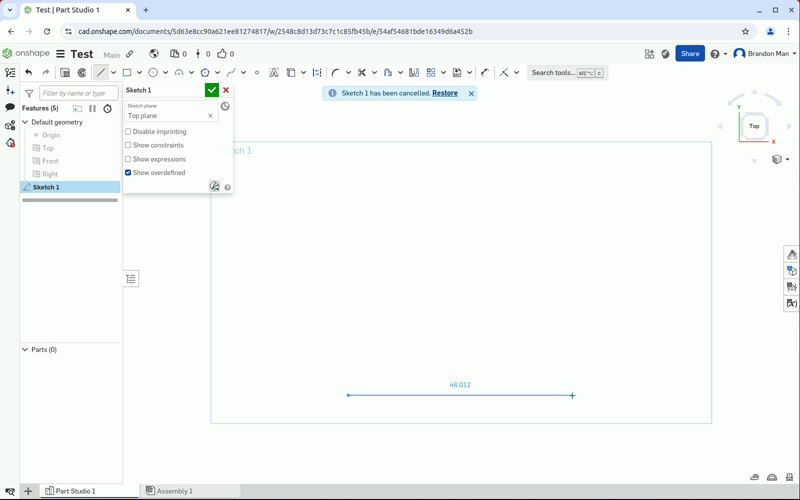
click(572, 395)
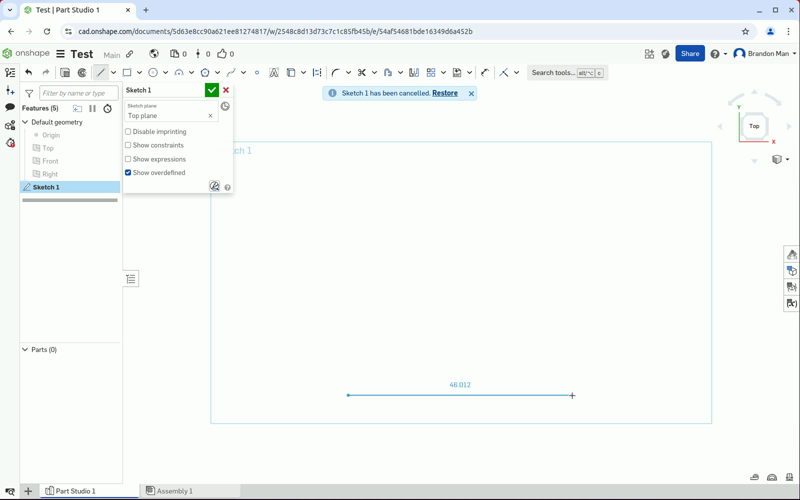
key_up(shift)
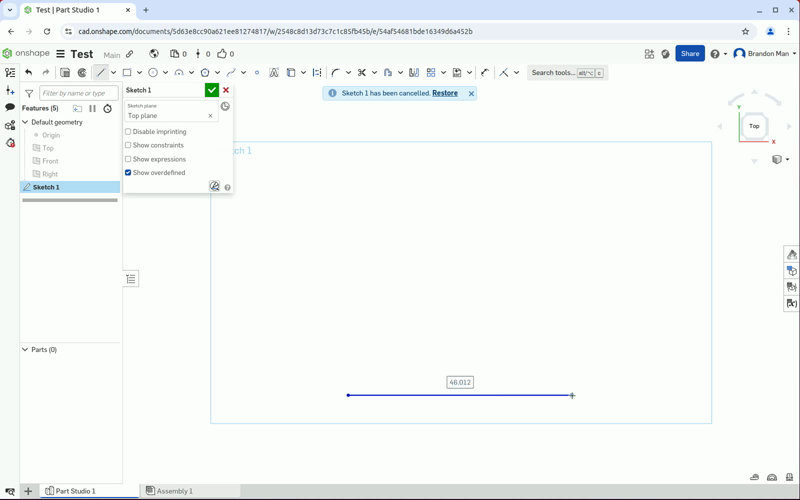
key_down(shift)
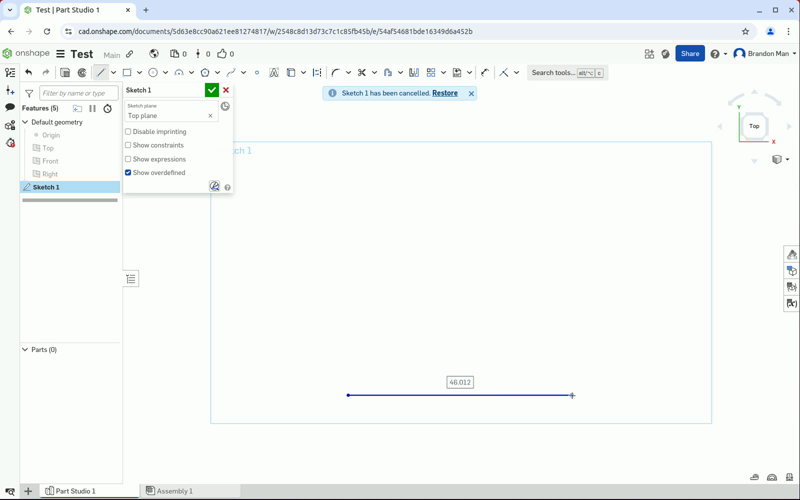
mouse_move(572, 171)
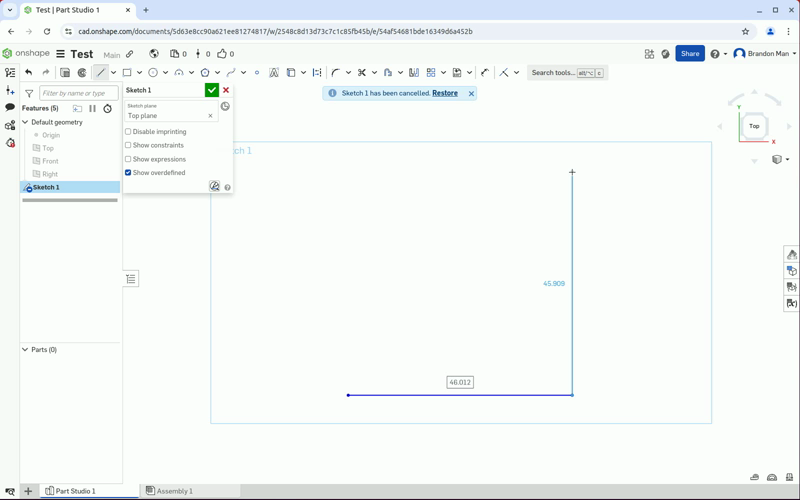
click(572, 171)
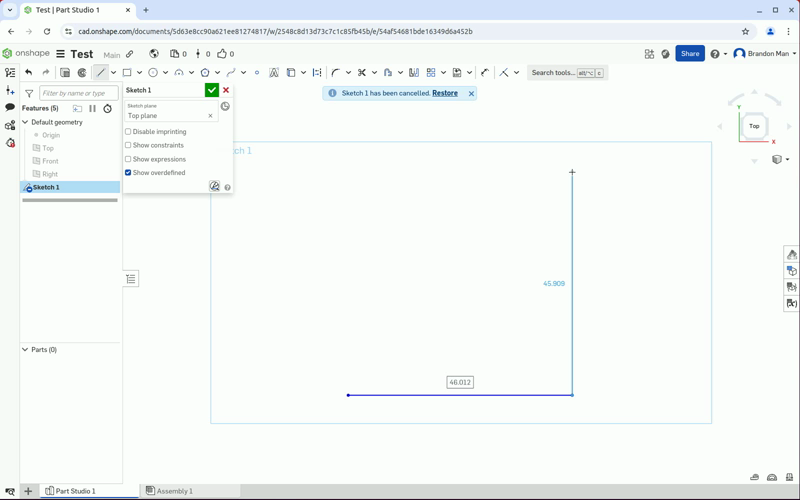
key_up(shift)
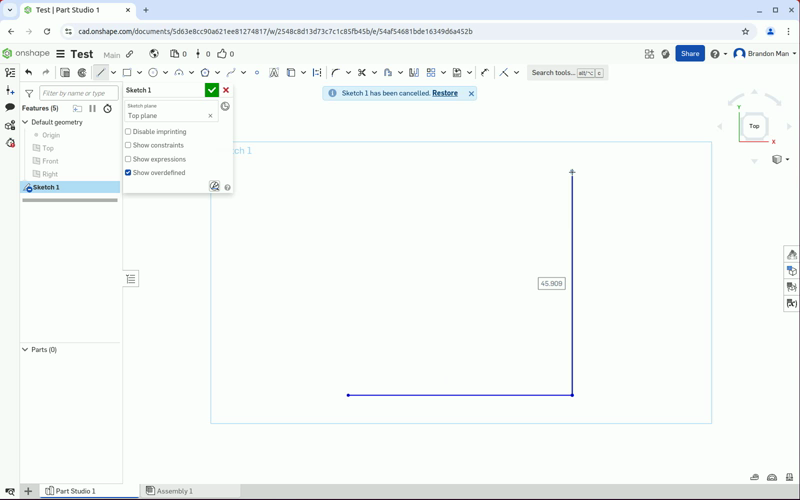
key_down(shift)
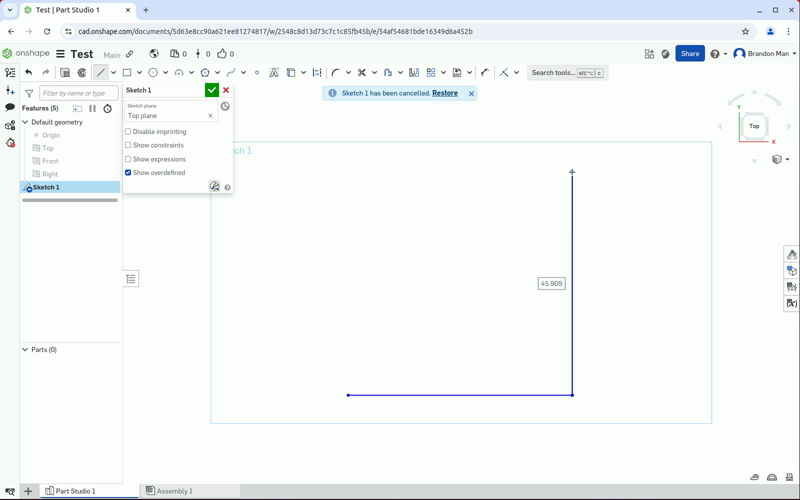
mouse_move(348, 171)
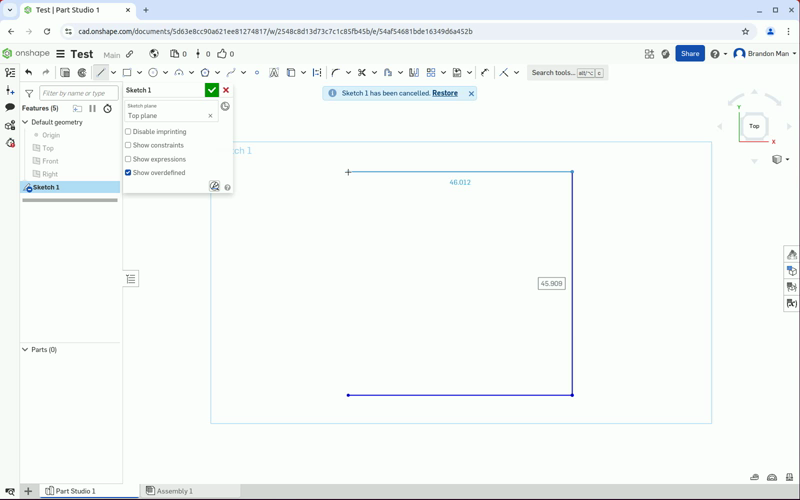
click(348, 171)
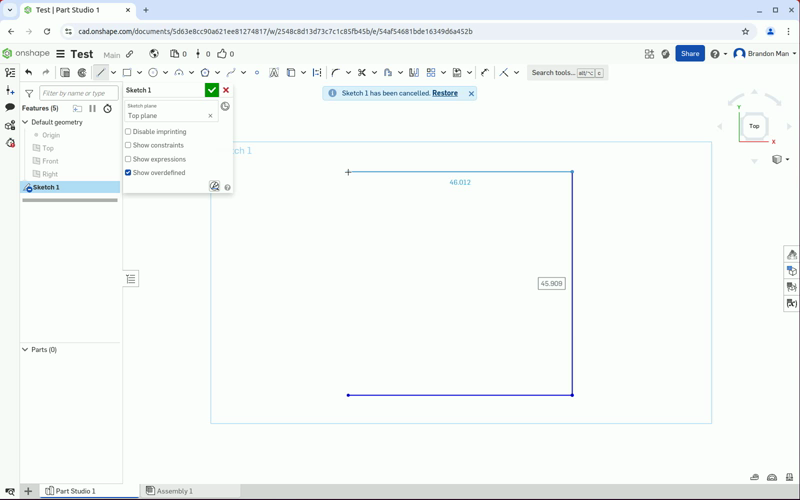
key_up(shift)
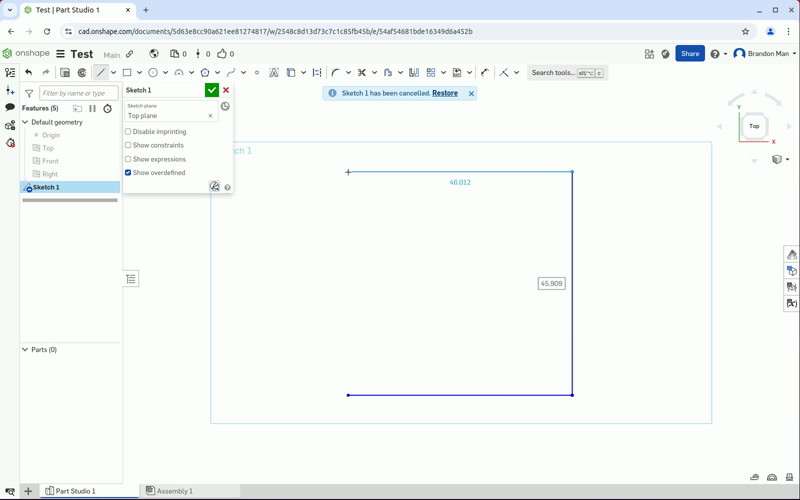
key_down(shift)
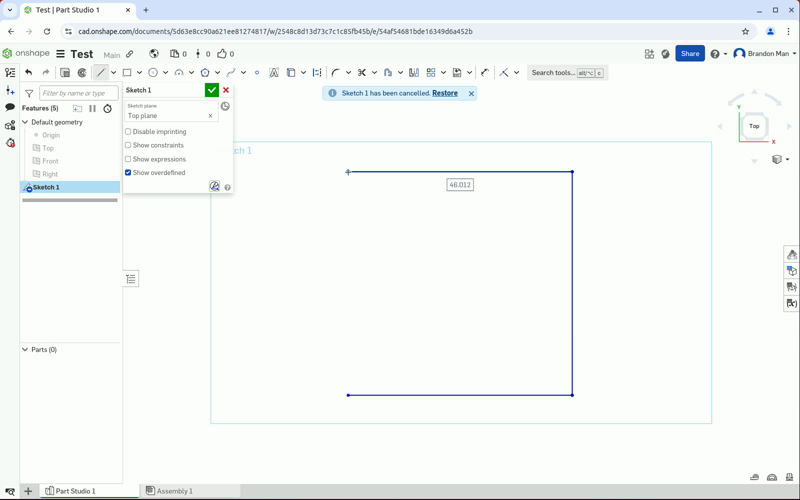
mouse_move(348, 395)
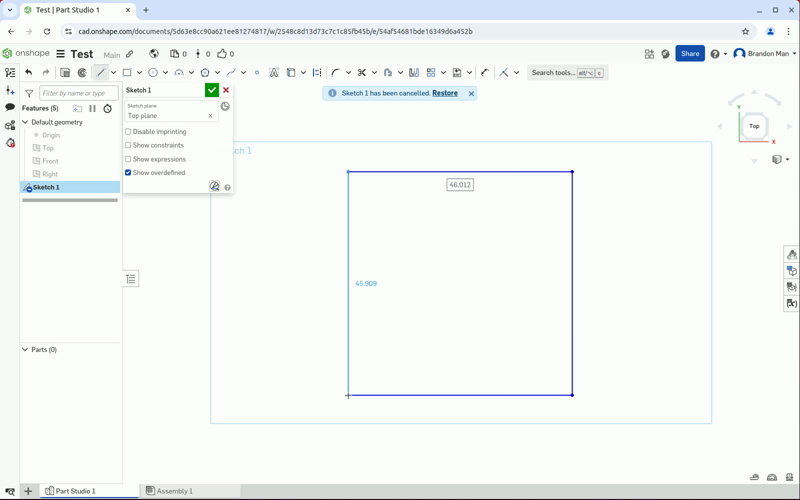
key_up(shift)
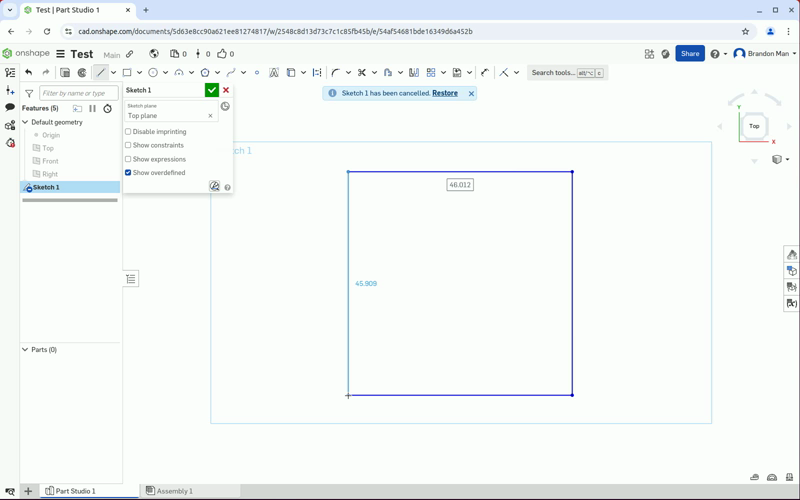
click(348, 395)
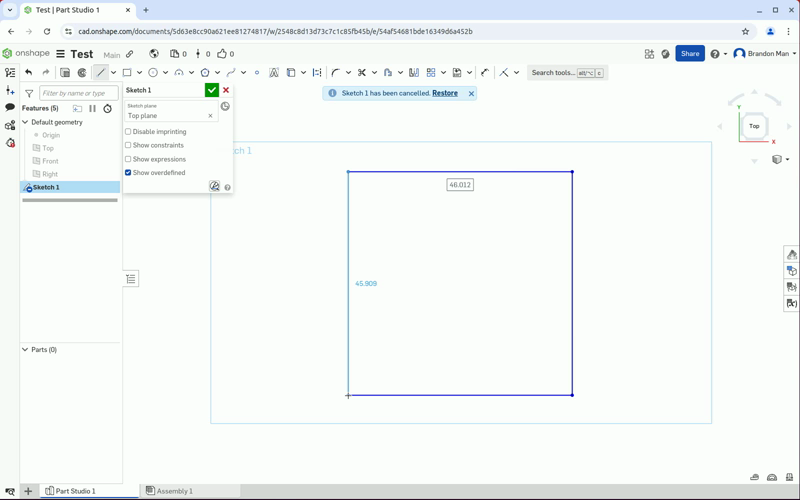
key(esc)
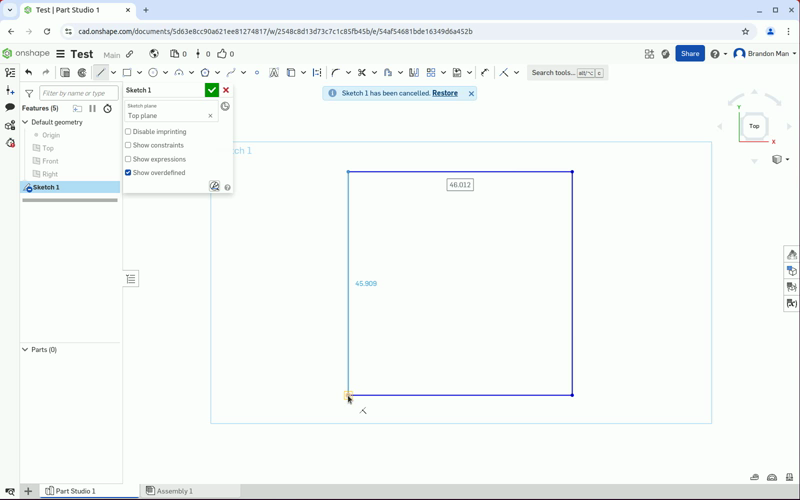
mouse_move(397, 355)
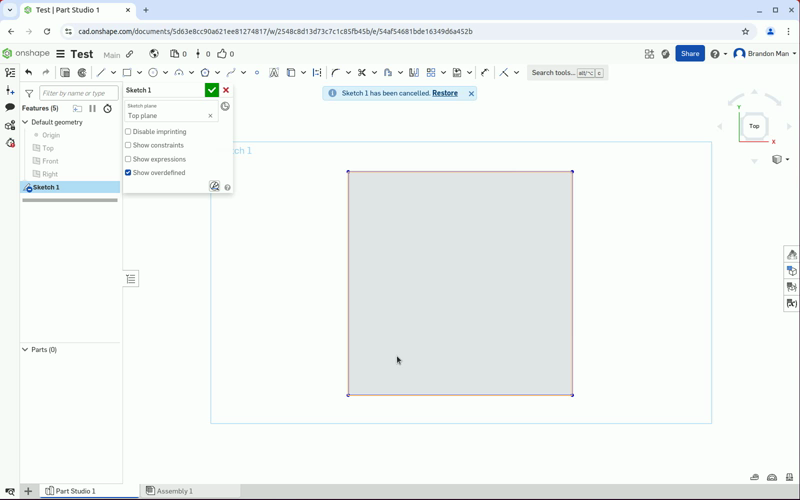
click(397, 355)
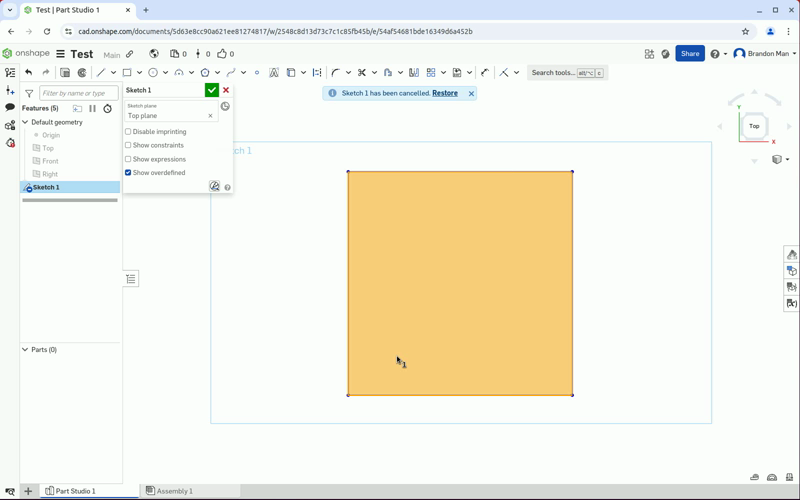
mouse_move(73, 352)
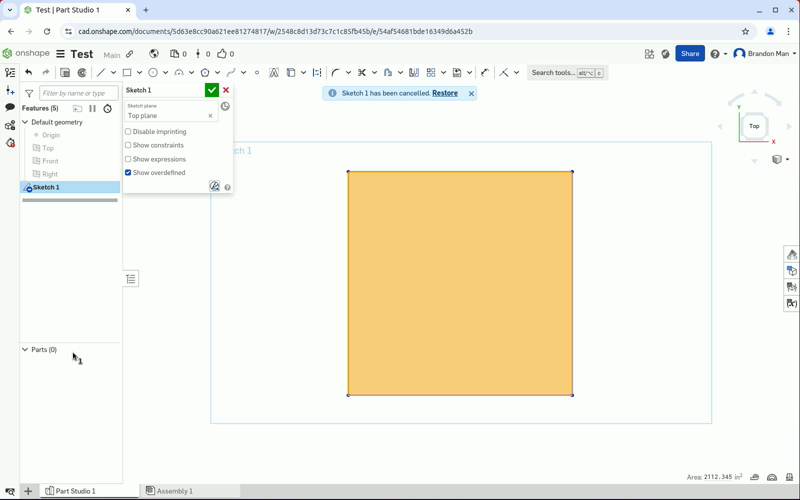
key(shift+y)
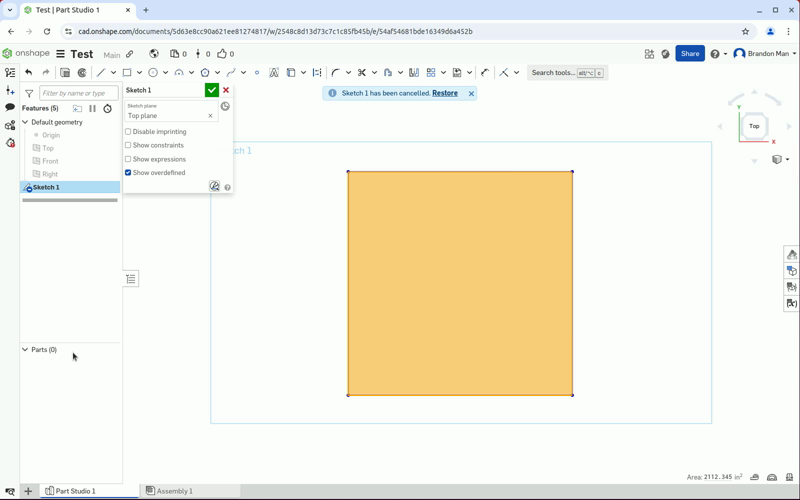
key(shift+e)
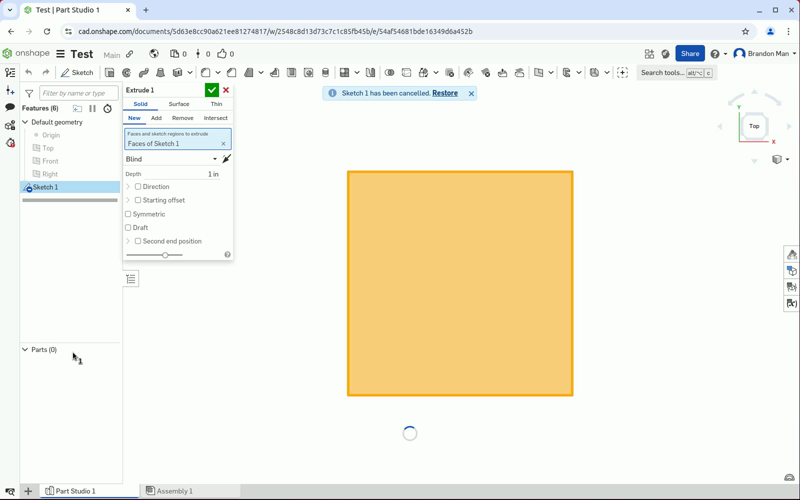
mouse_move(143, 106)
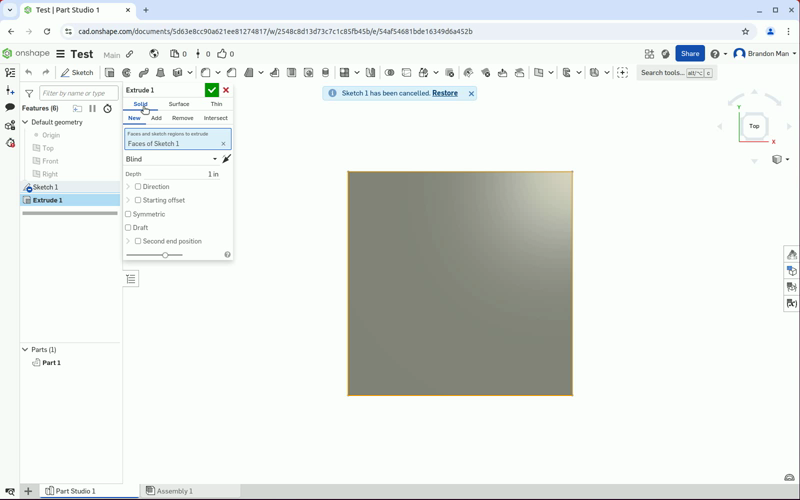
click(143, 106)
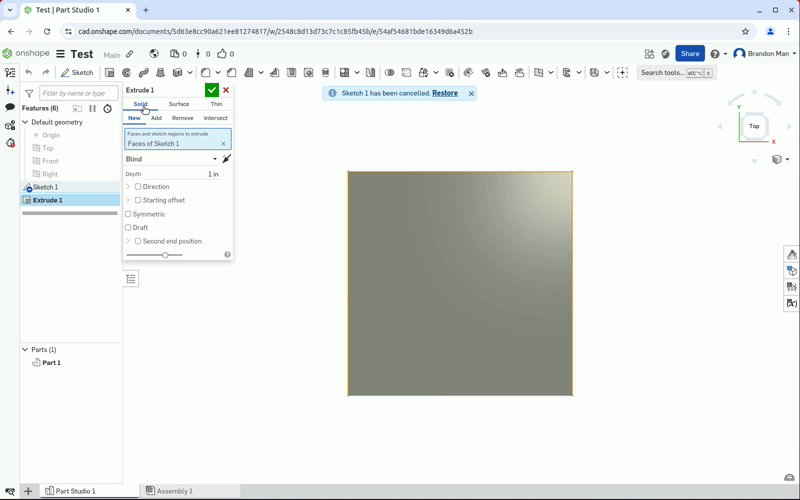
mouse_move(137, 120)
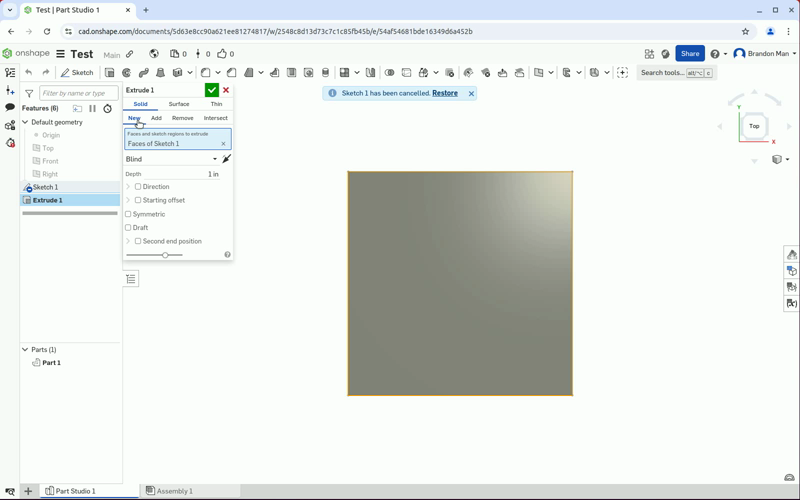
click(137, 120)
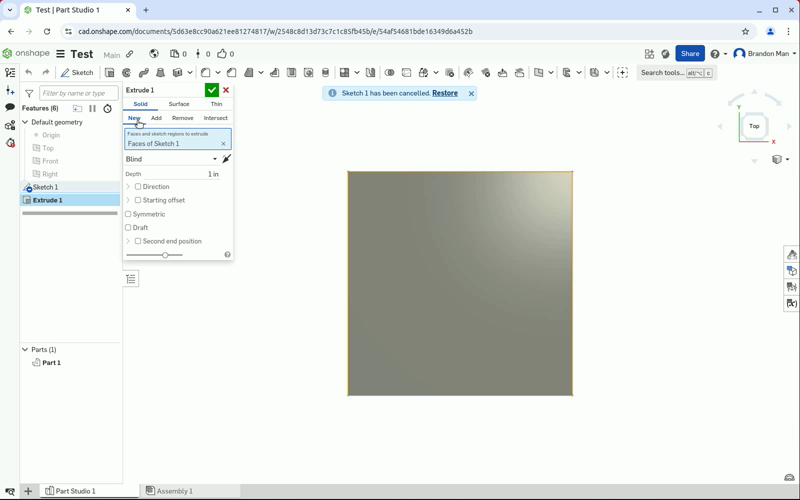
key(tab, 4)
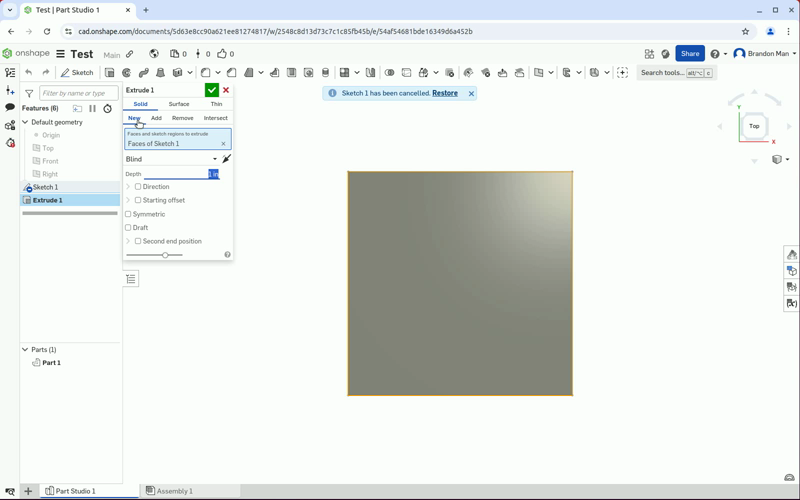
text(4.092)
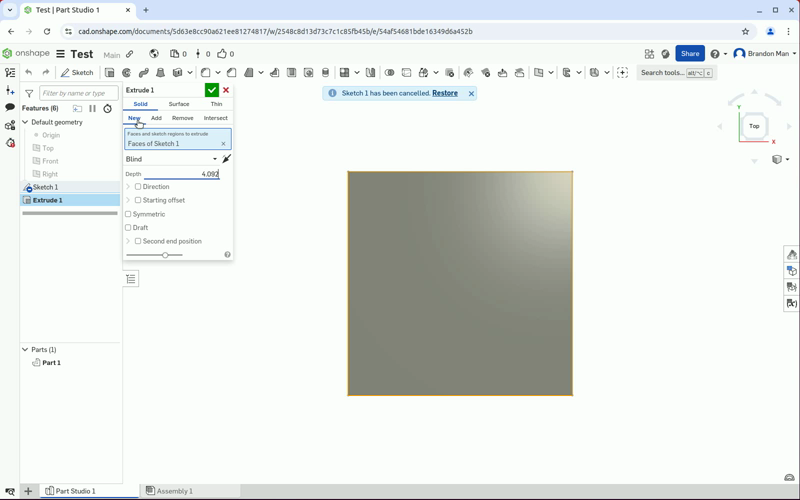
key(enter)
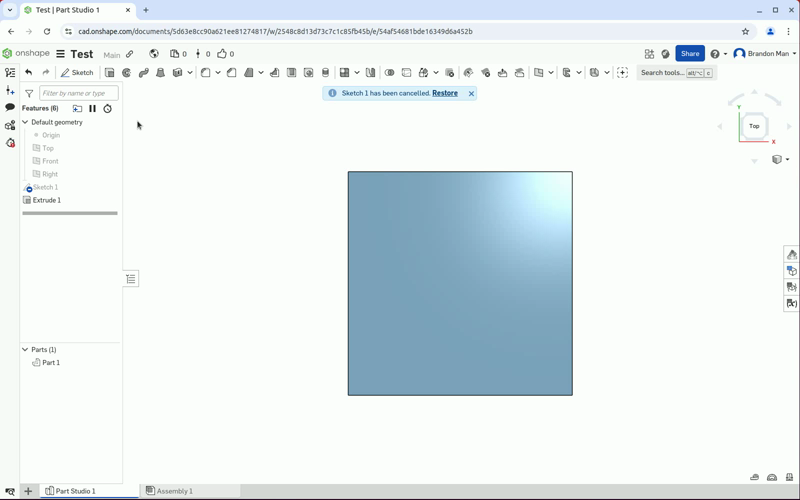
key(shift+h)
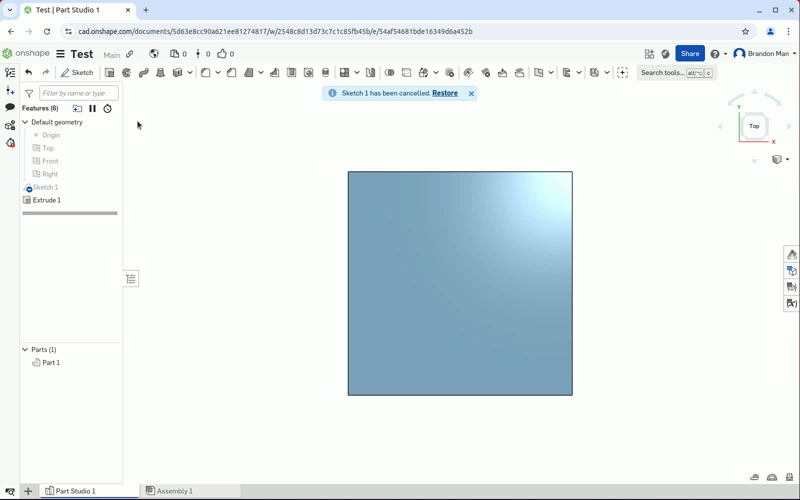
key(shift+h)
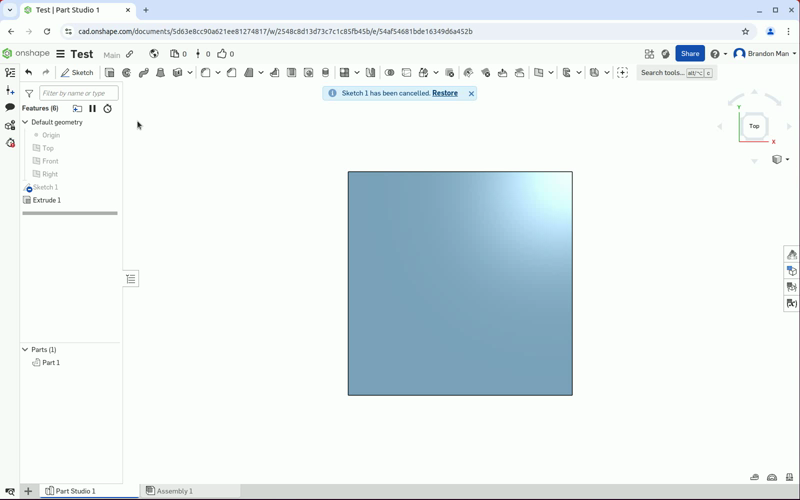
mouse_move(73, 189)
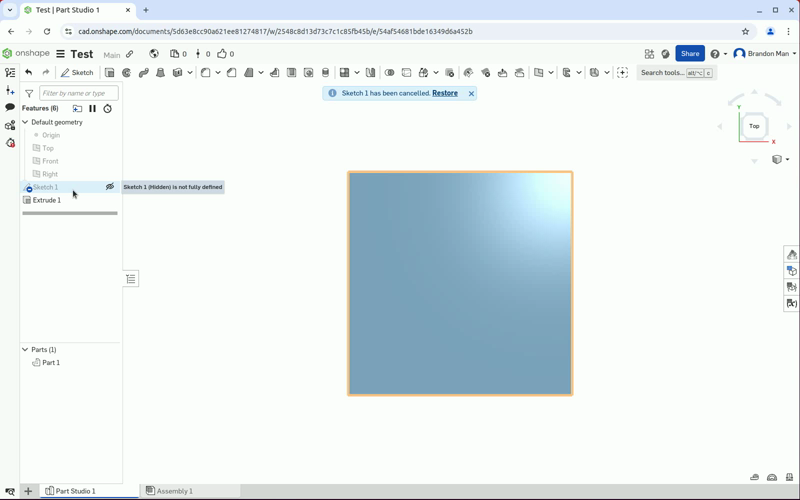
click(73, 189)
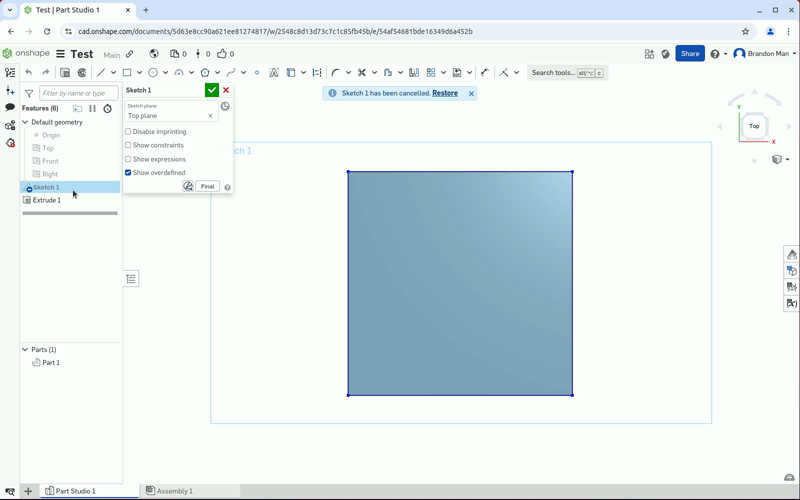
mouse_move(229, 92)
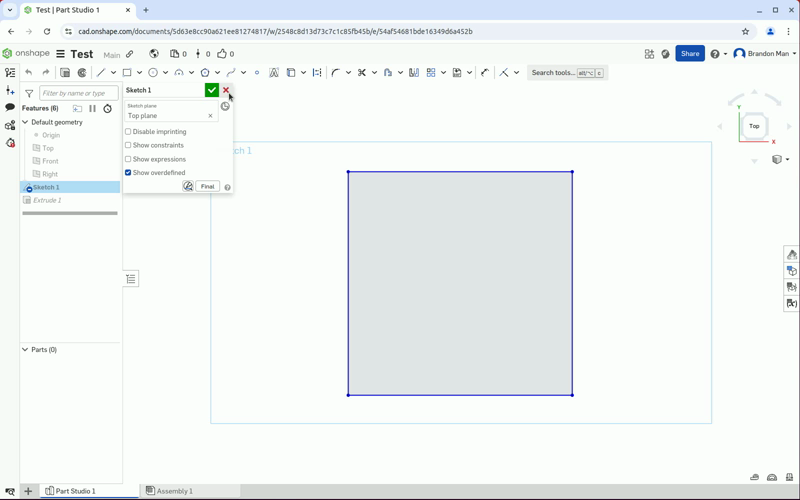
click(229, 92)
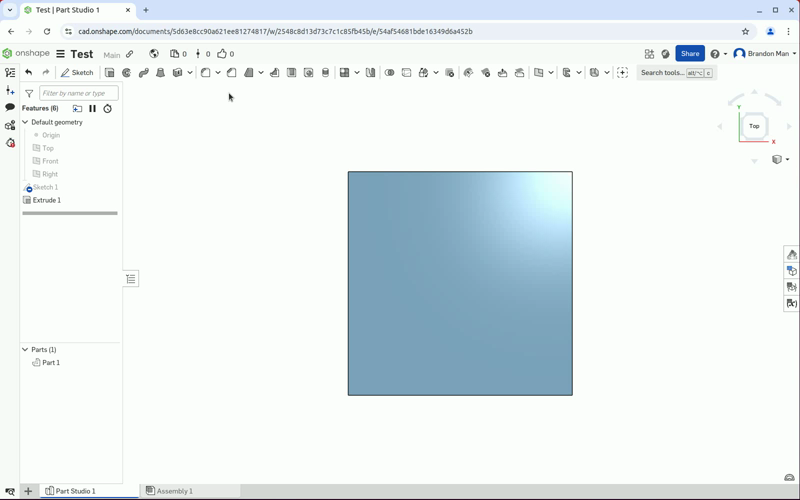
mouse_move(541, 75)
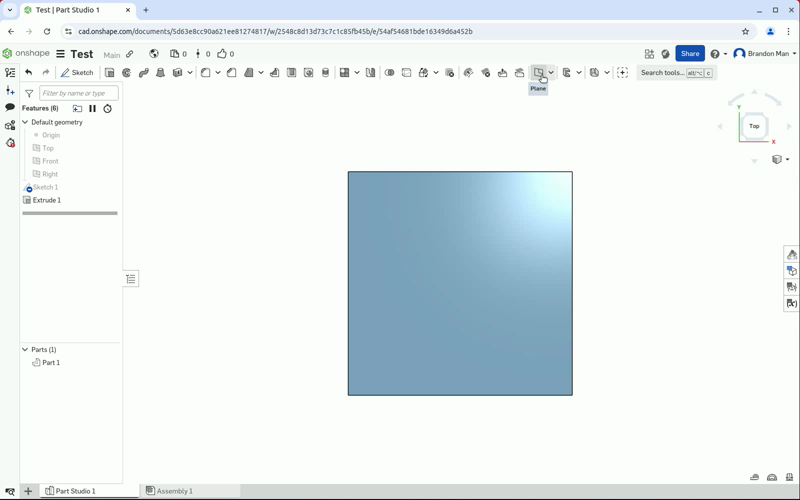
click(541, 75)
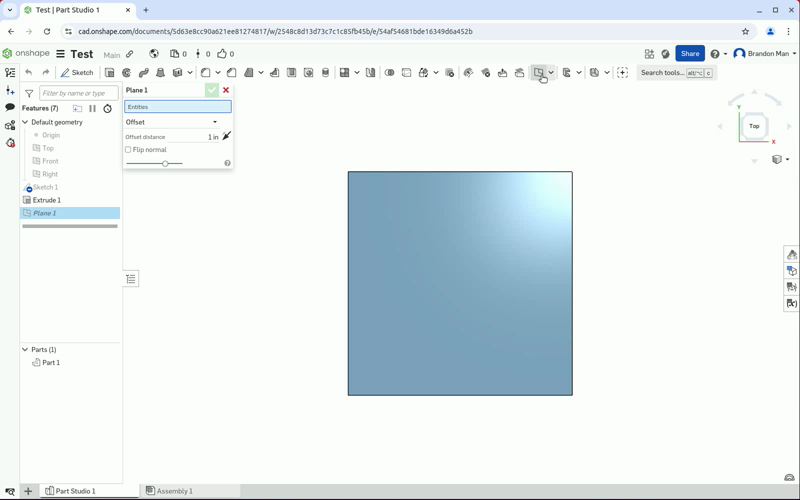
mouse_move(73, 150)
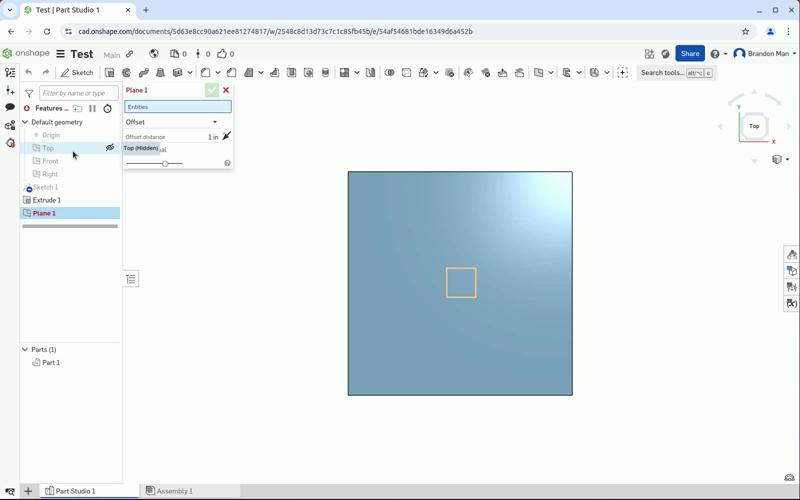
click(73, 150)
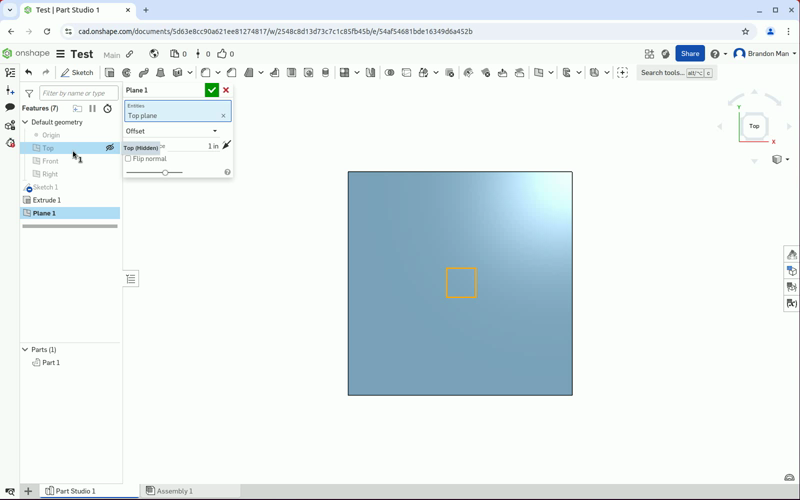
key(tab, 2)
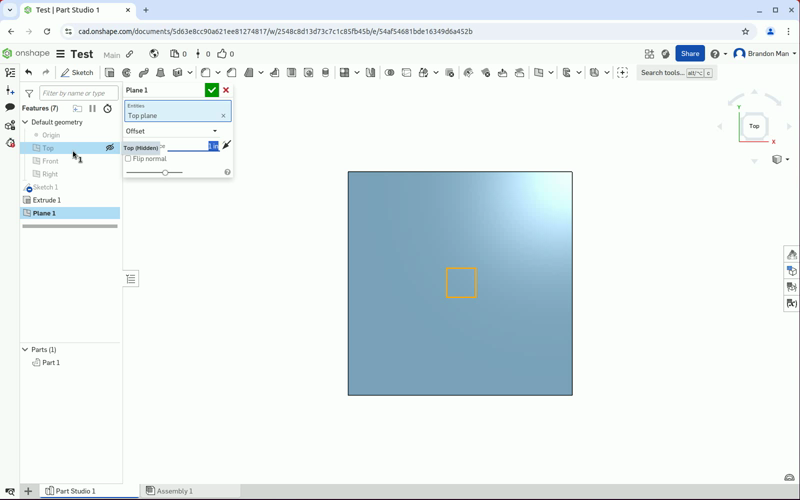
text(4.098)
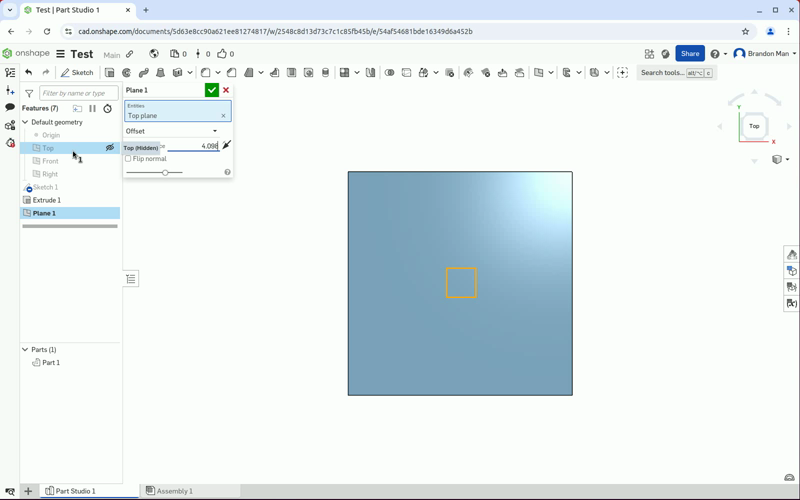
key(enter, 2)
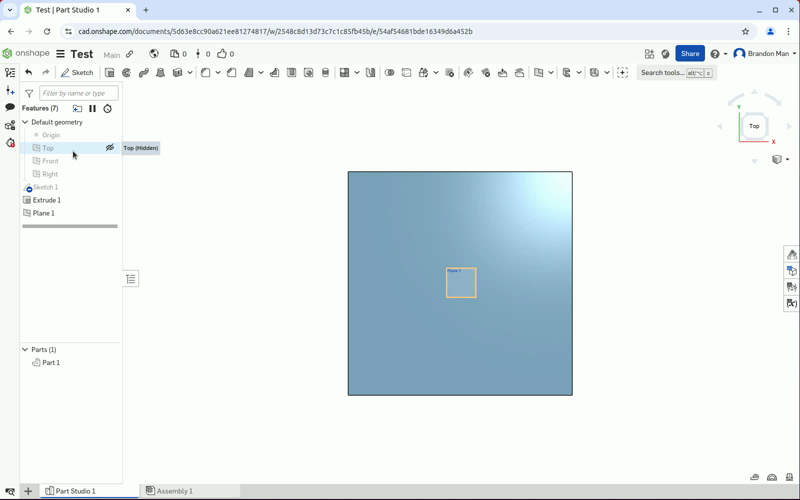
key(shift+s)
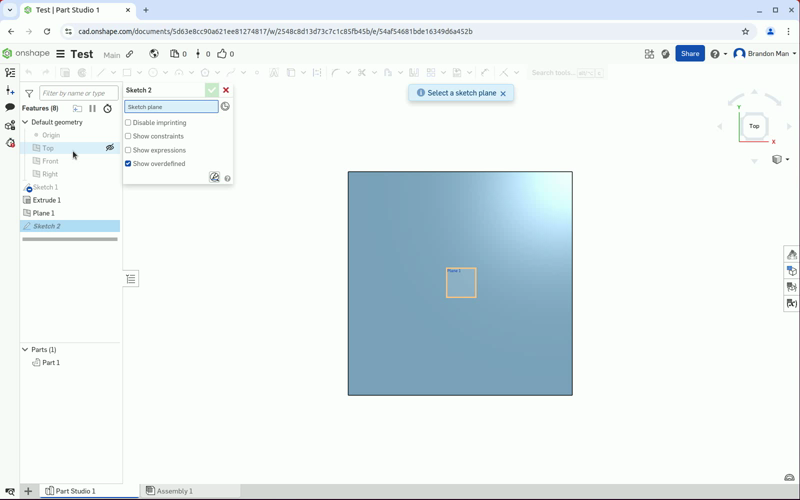
mouse_move(73, 215)
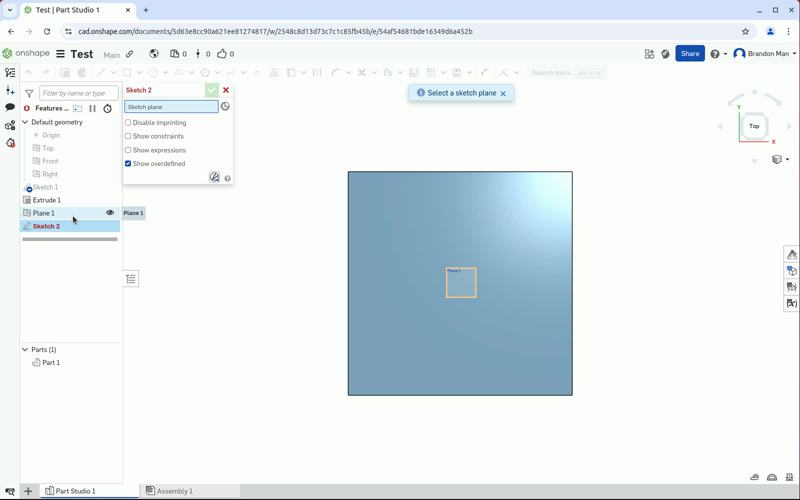
click(73, 215)
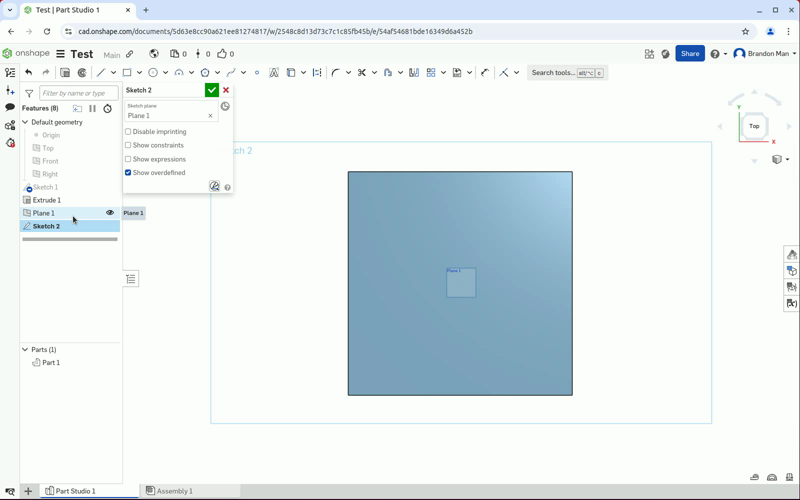
mouse_move(73, 352)
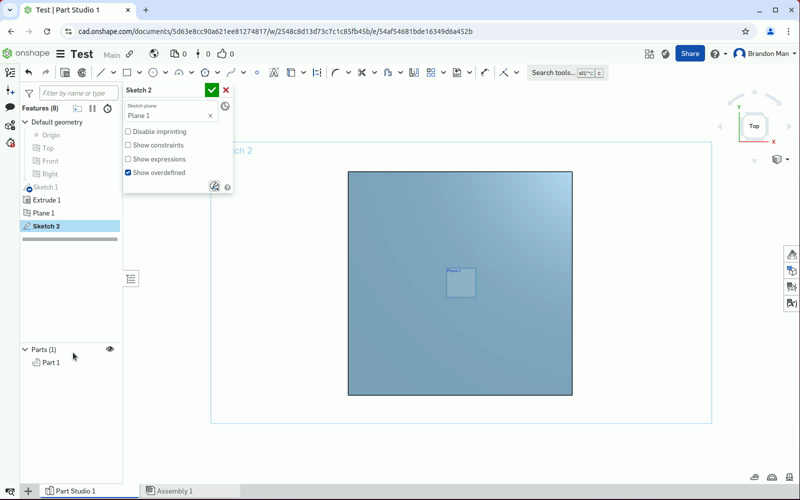
key(y)
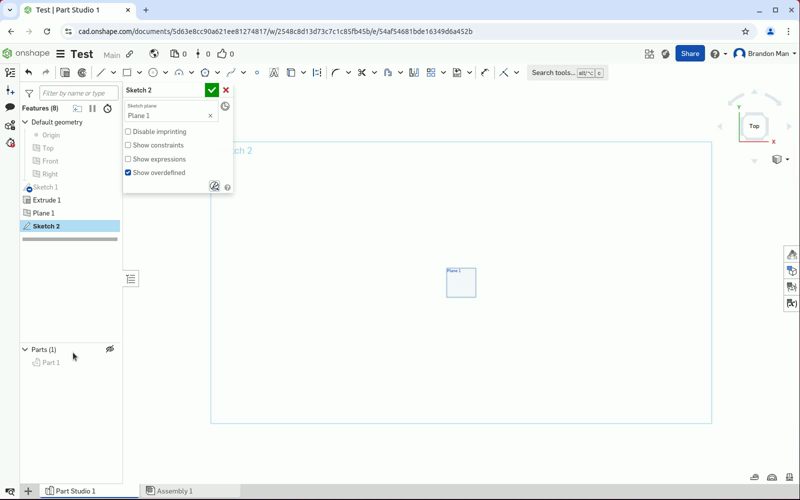
key(l)
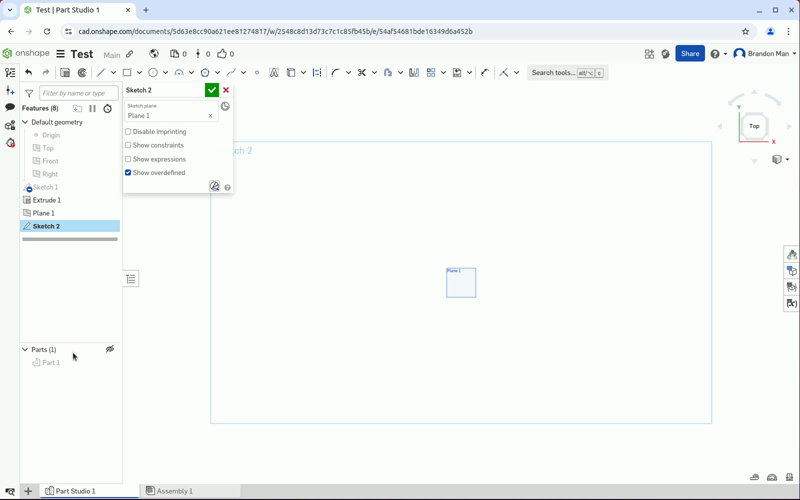
key_down(shift)
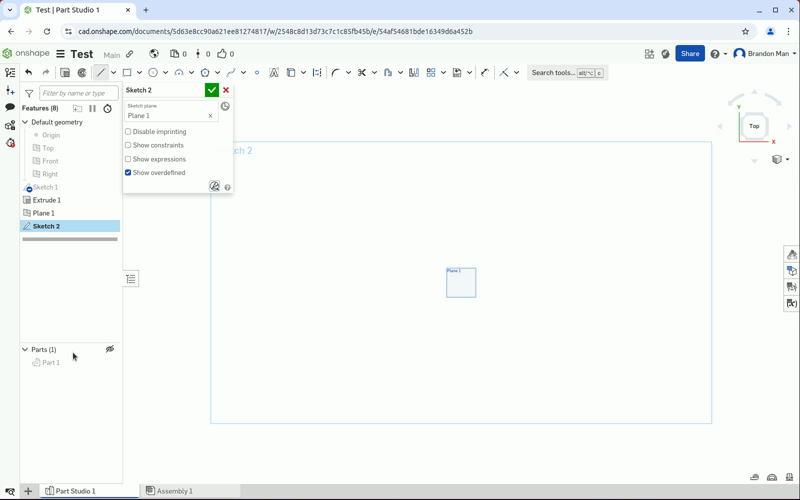
mouse_move(372, 370)
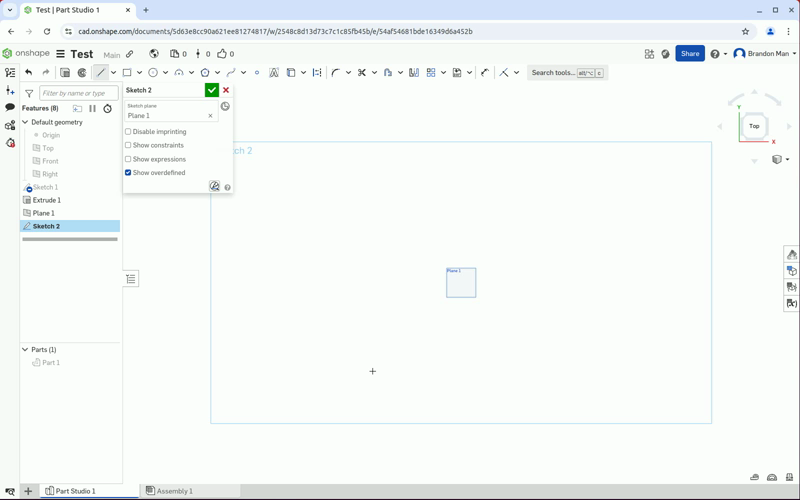
click(372, 370)
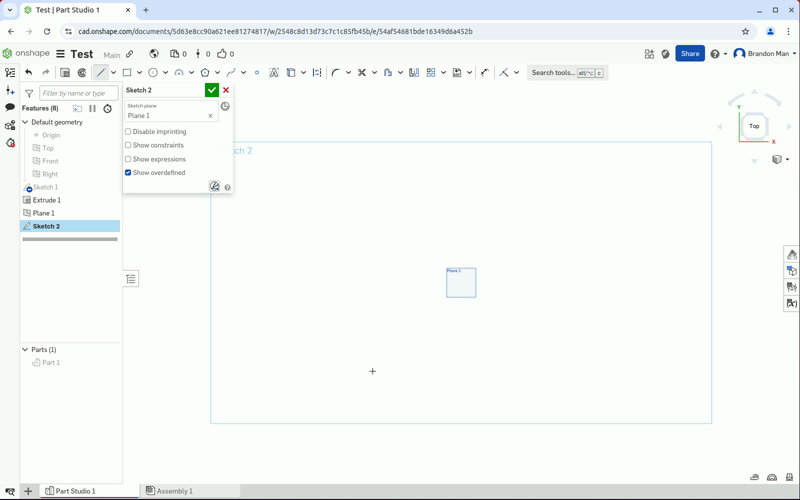
key_up(shift)
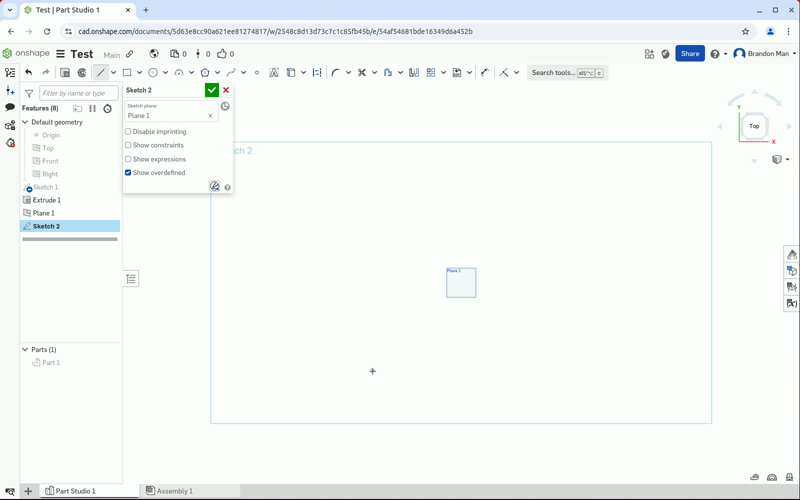
key_down(shift)
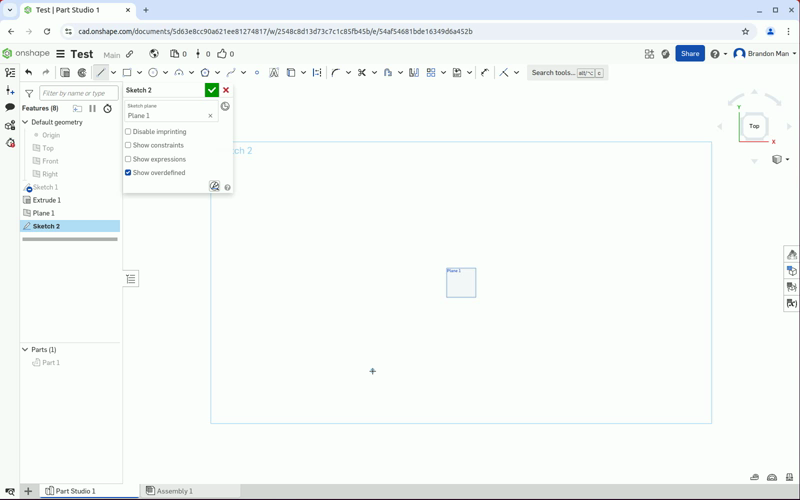
mouse_move(548, 370)
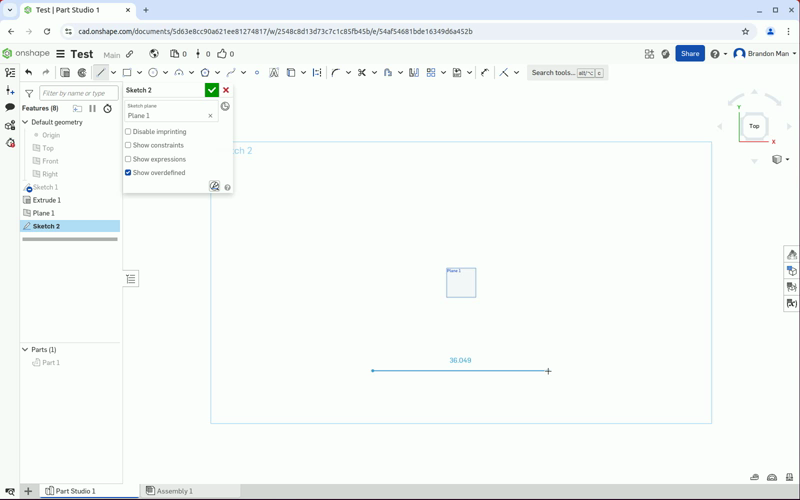
click(548, 370)
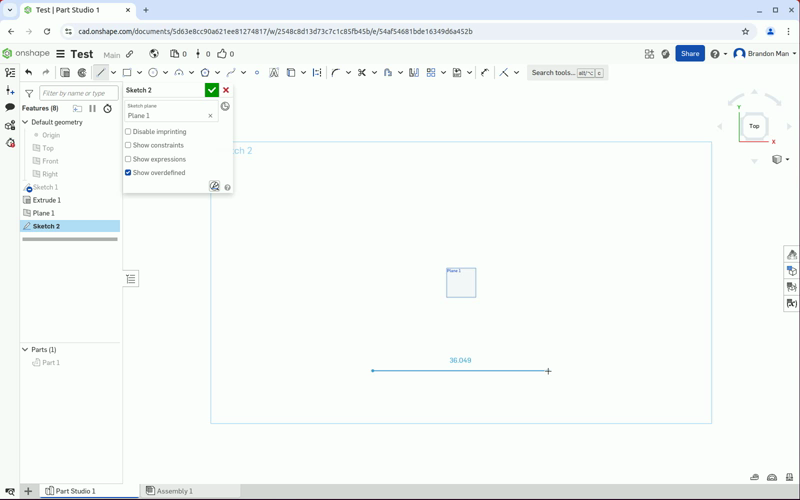
key_up(shift)
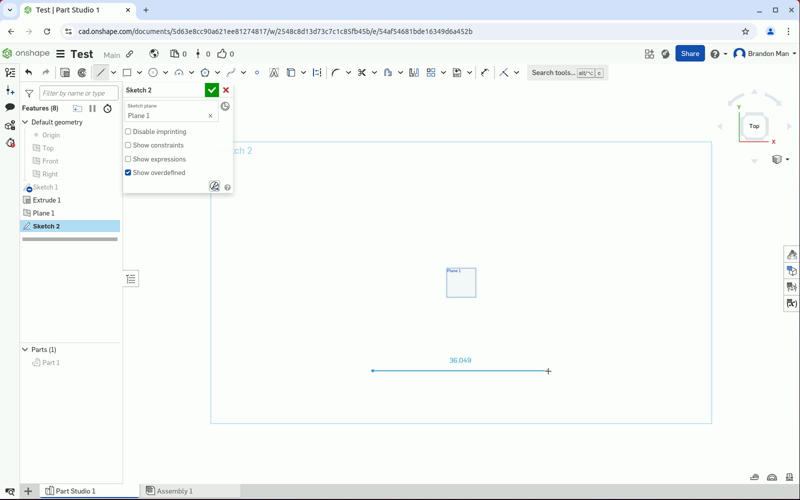
key_down(shift)
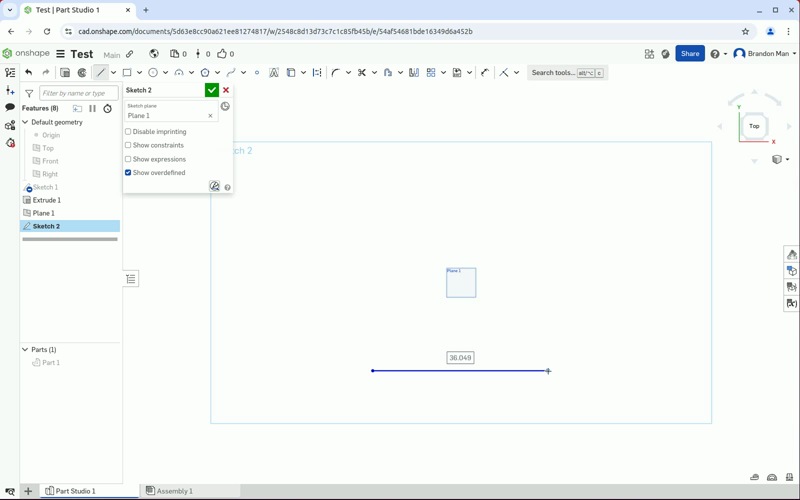
mouse_move(548, 195)
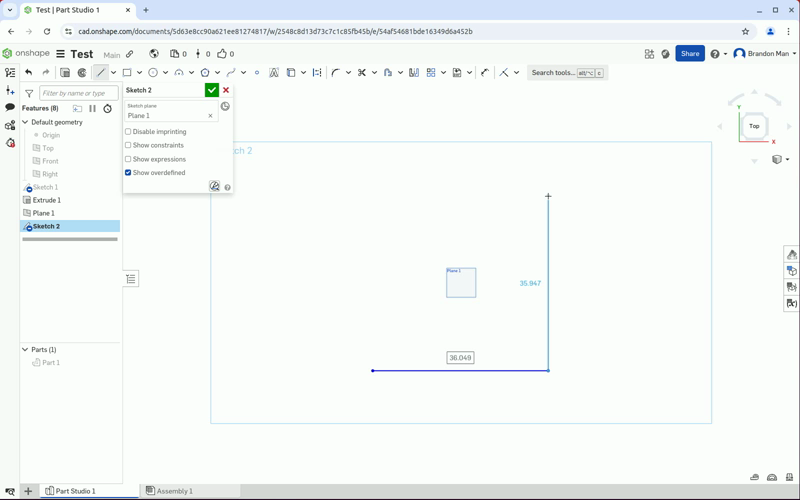
click(548, 195)
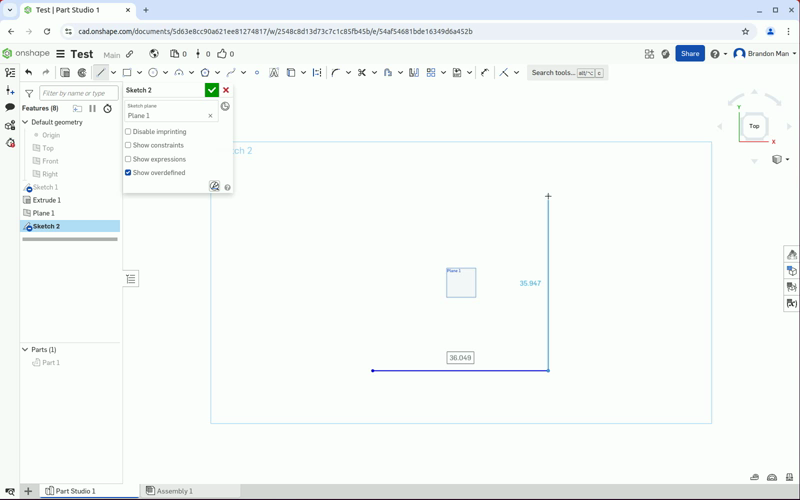
key_up(shift)
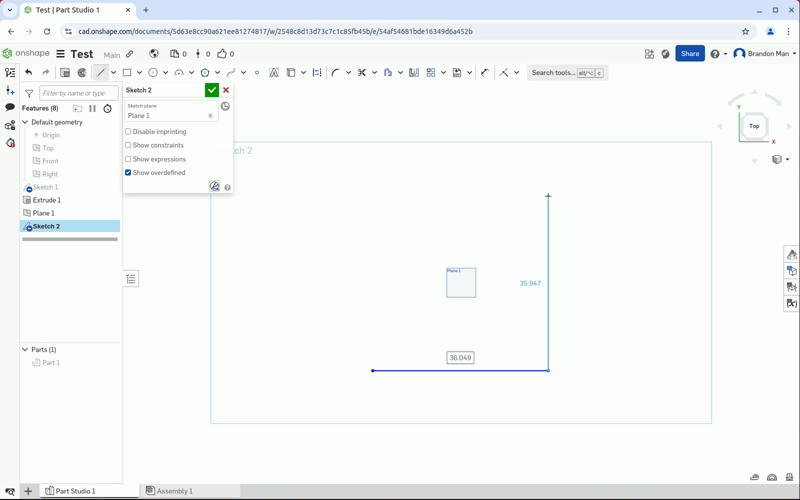
key_down(shift)
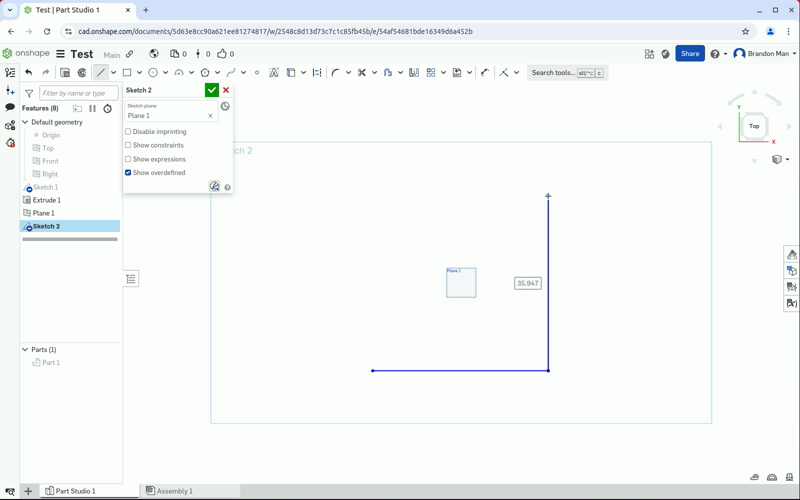
mouse_move(372, 195)
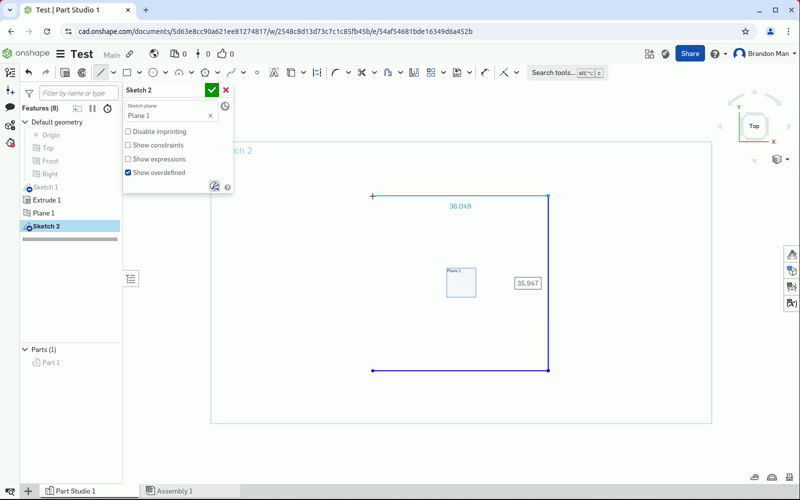
click(372, 195)
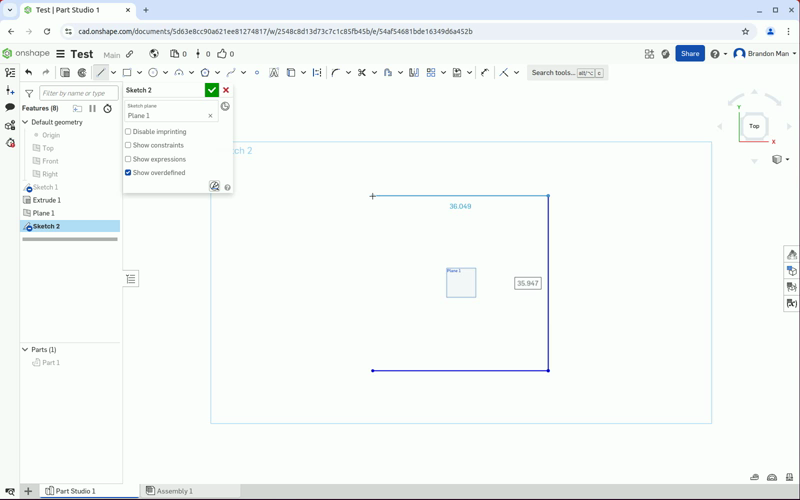
key_up(shift)
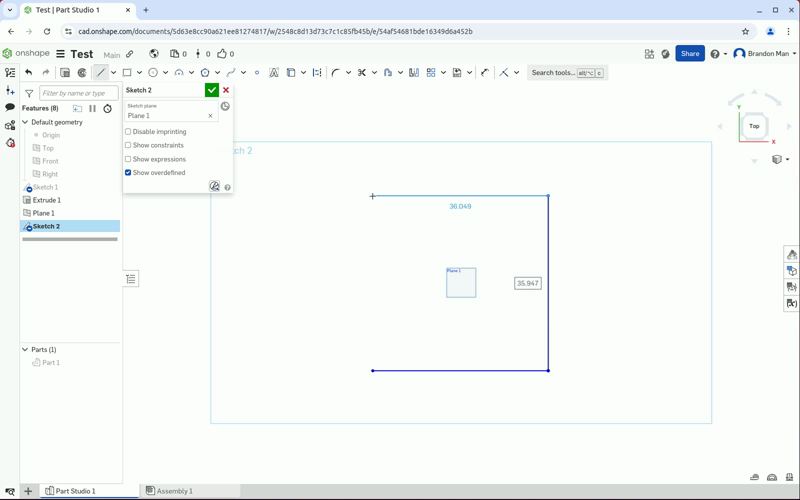
key_down(shift)
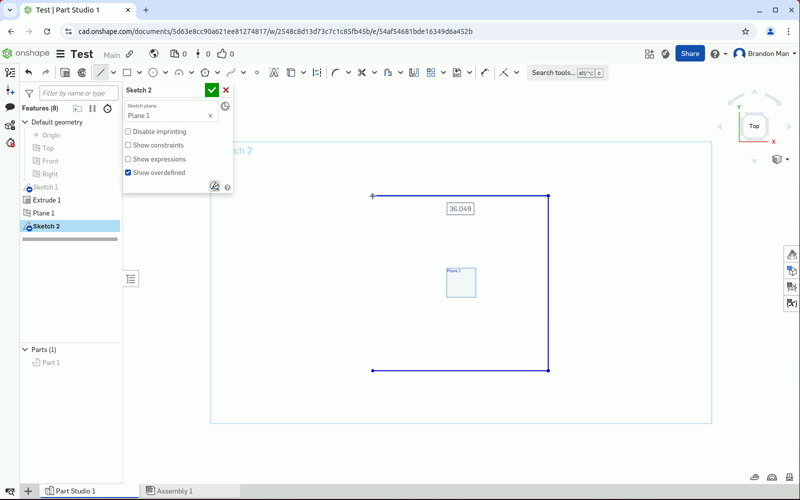
mouse_move(372, 370)
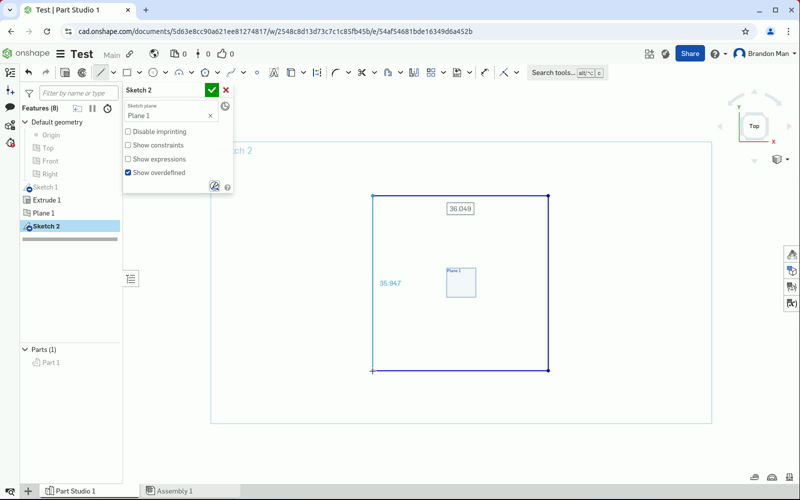
key_up(shift)
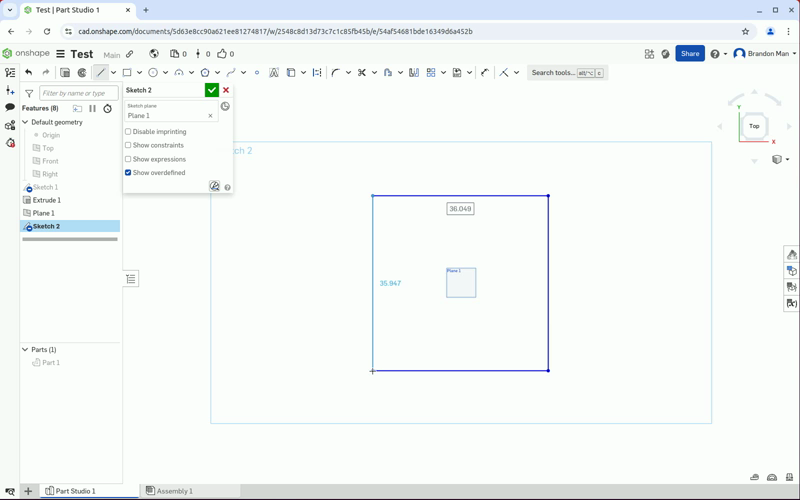
click(372, 370)
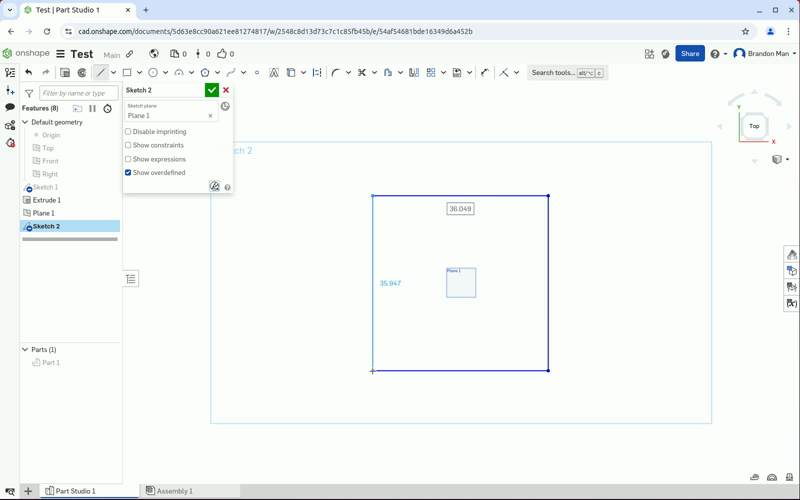
key(esc)
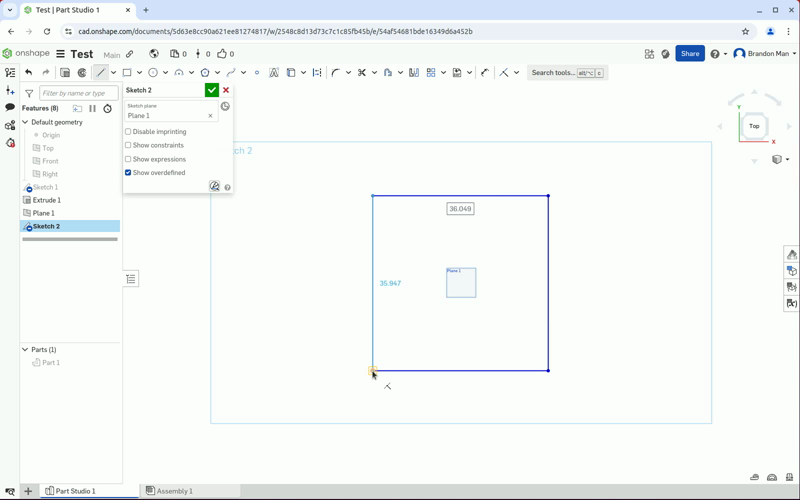
mouse_move(399, 276)
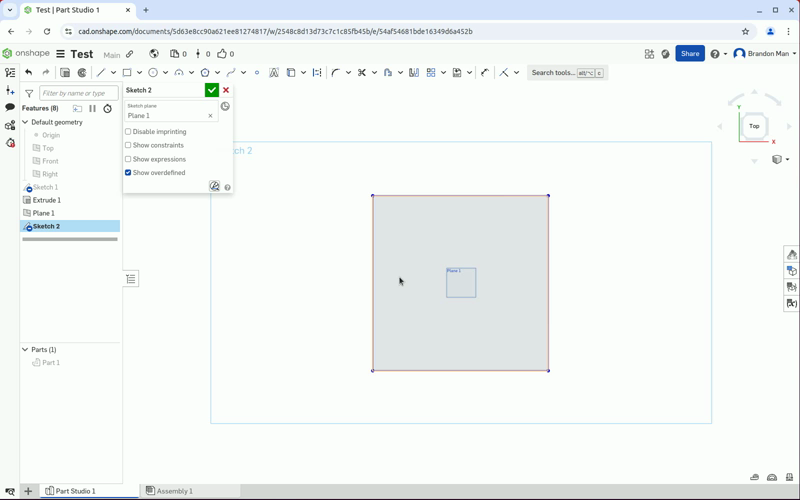
click(399, 276)
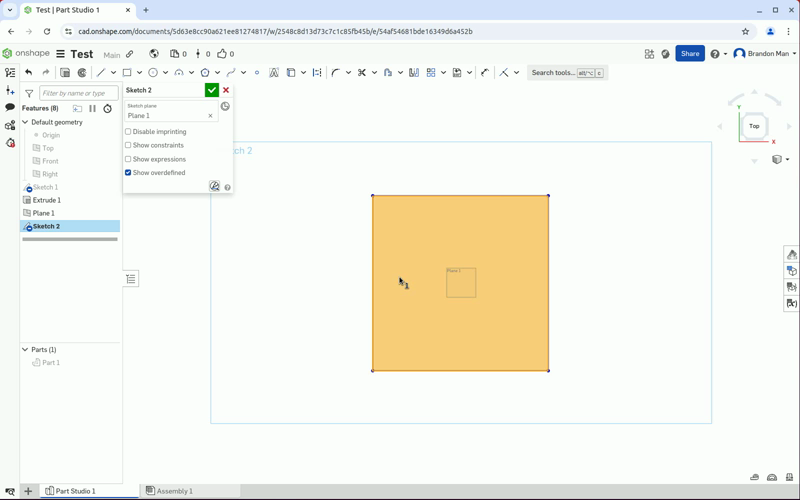
mouse_move(73, 352)
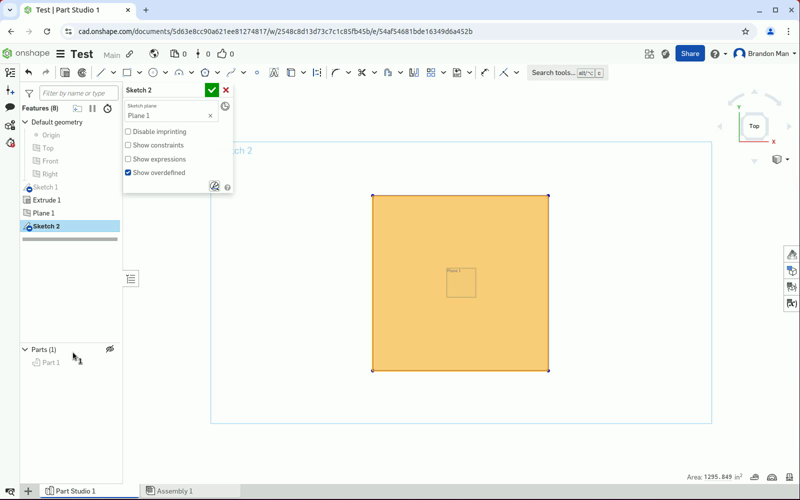
key(shift+y)
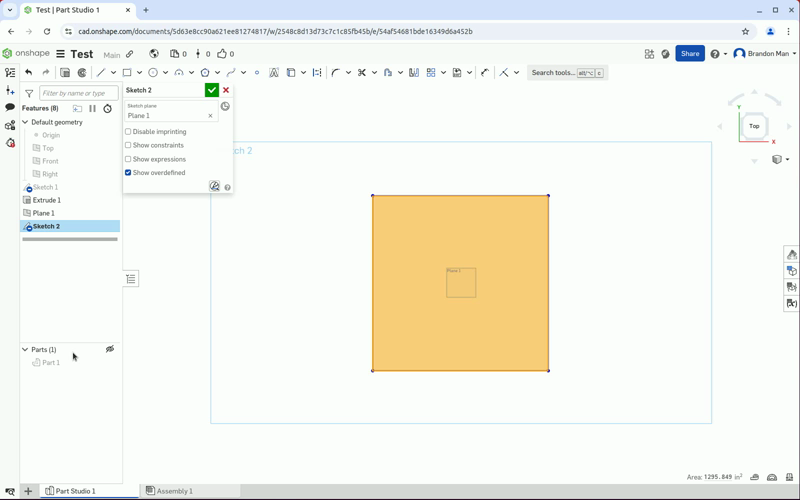
key(shift+e)
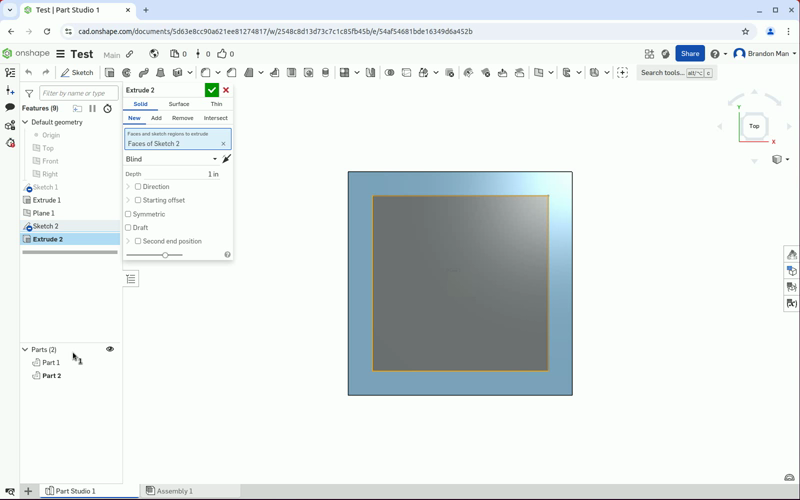
mouse_move(143, 106)
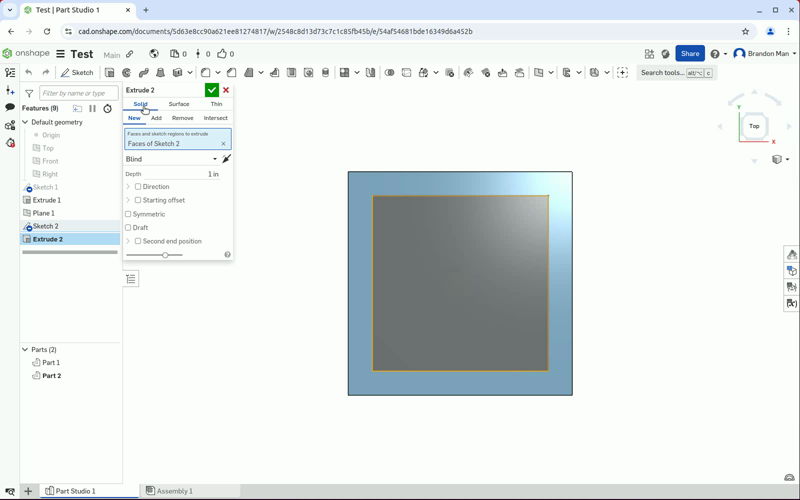
click(143, 106)
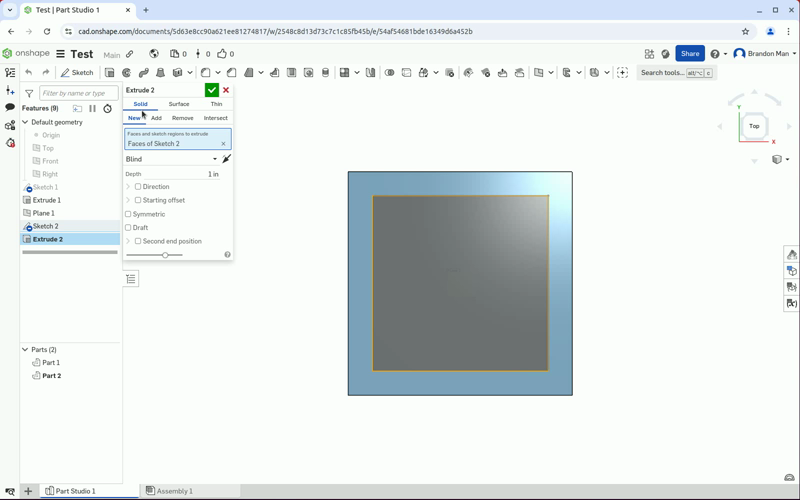
mouse_move(137, 120)
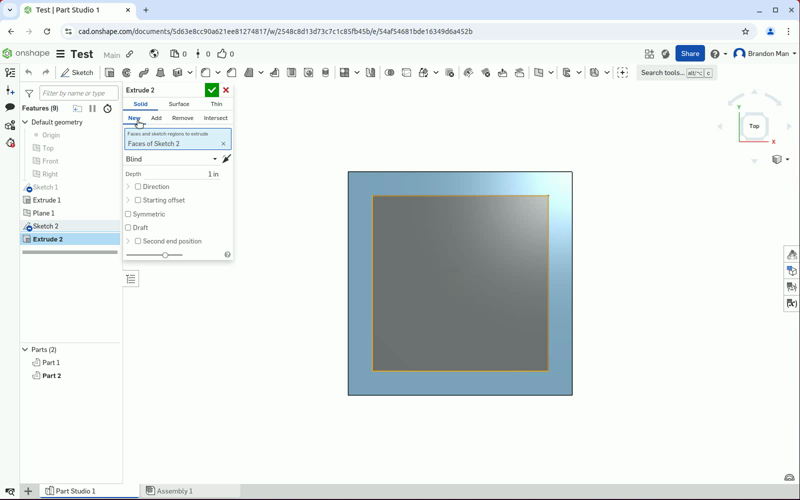
click(137, 120)
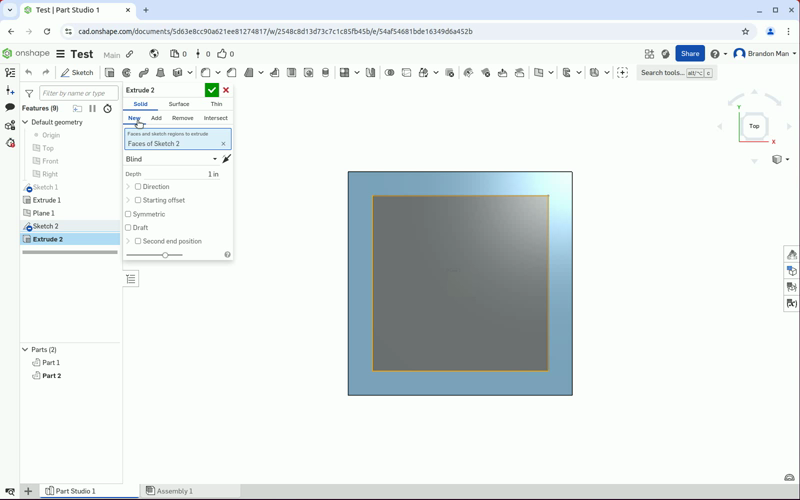
key(tab, 4)
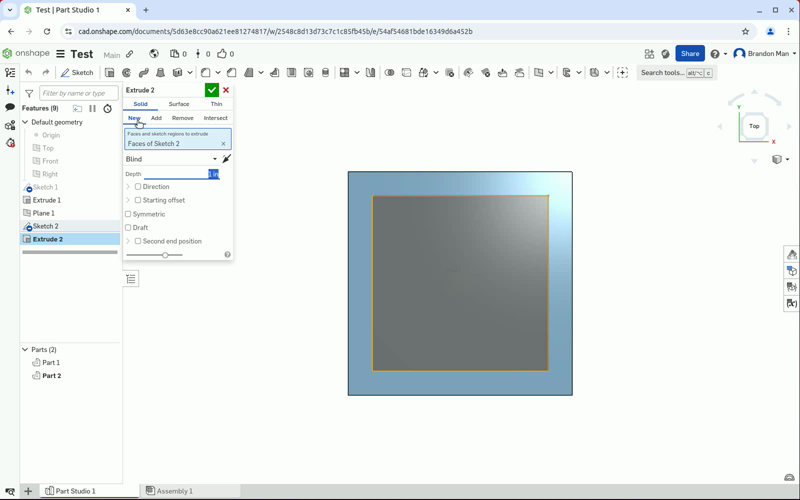
text(13.961)
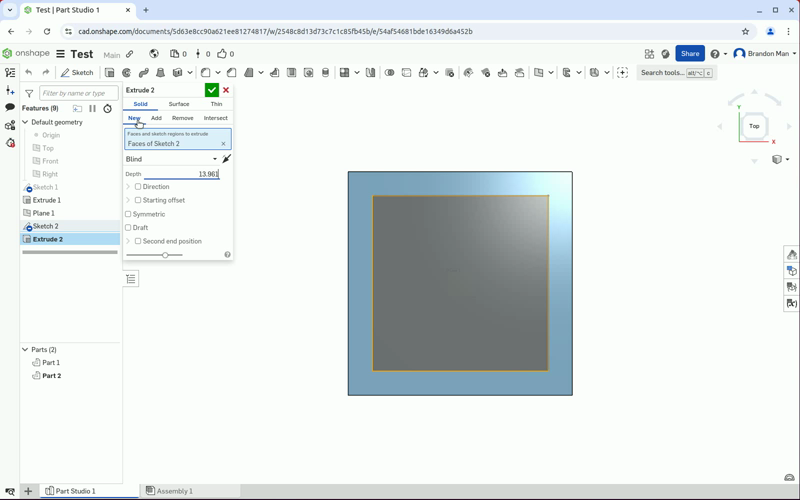
key(enter)
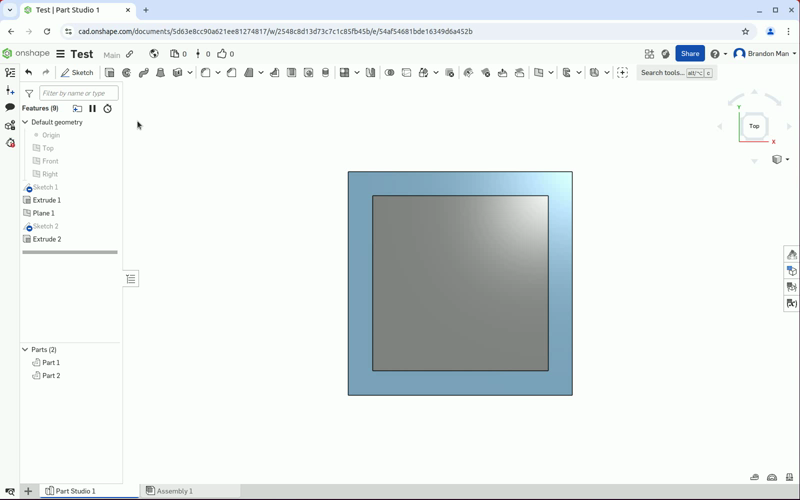
key(shift+h)
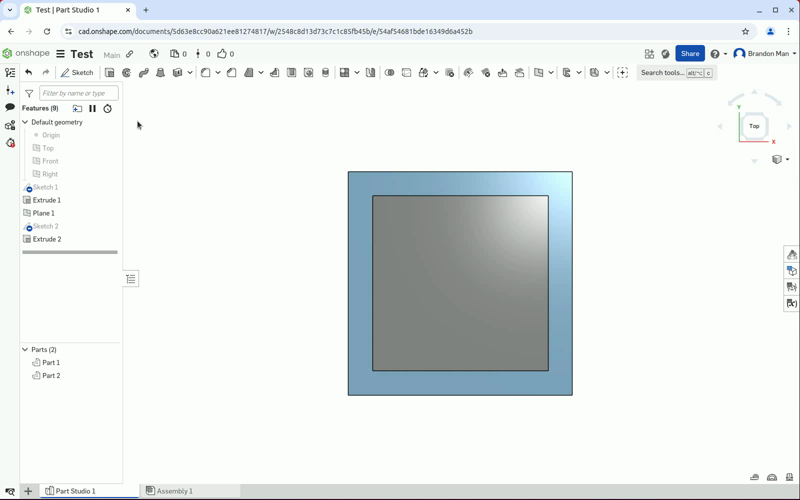
key(shift+h)
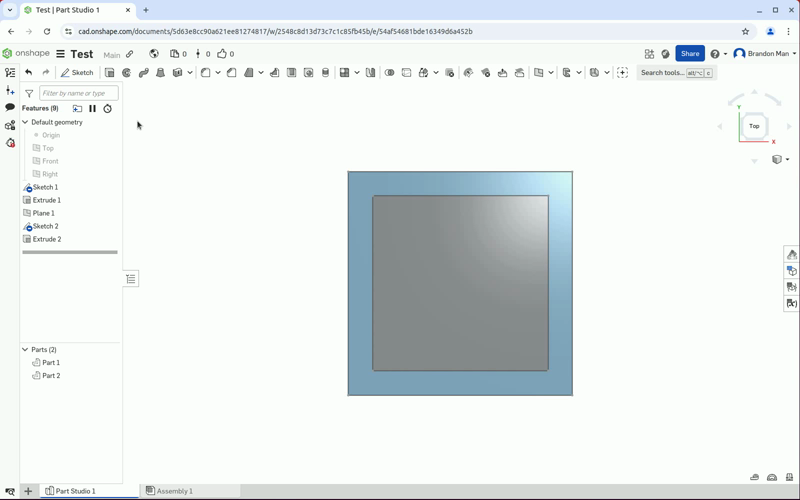
key(shift+7)
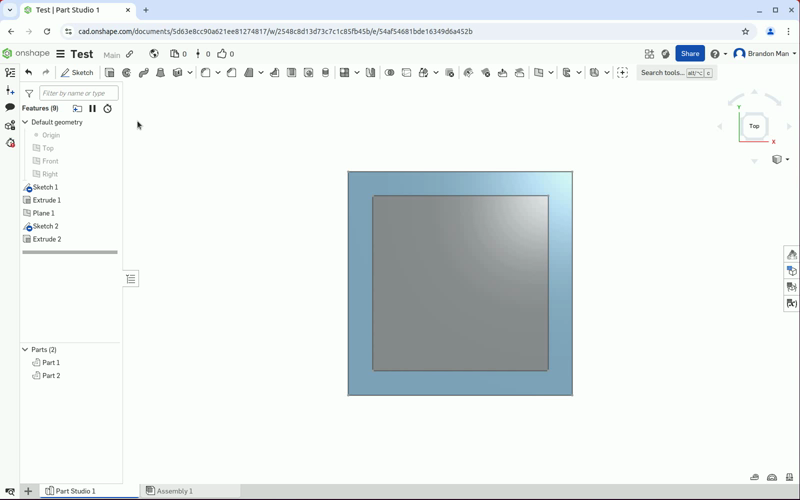
key(up, 3)
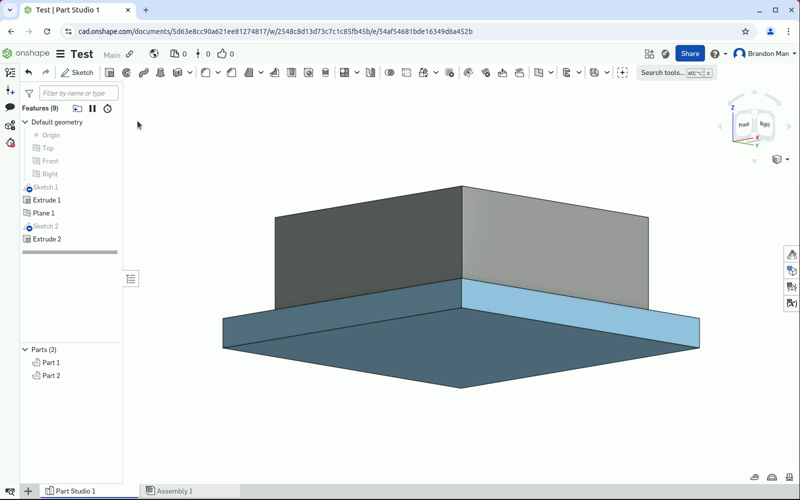
key(left, 3)
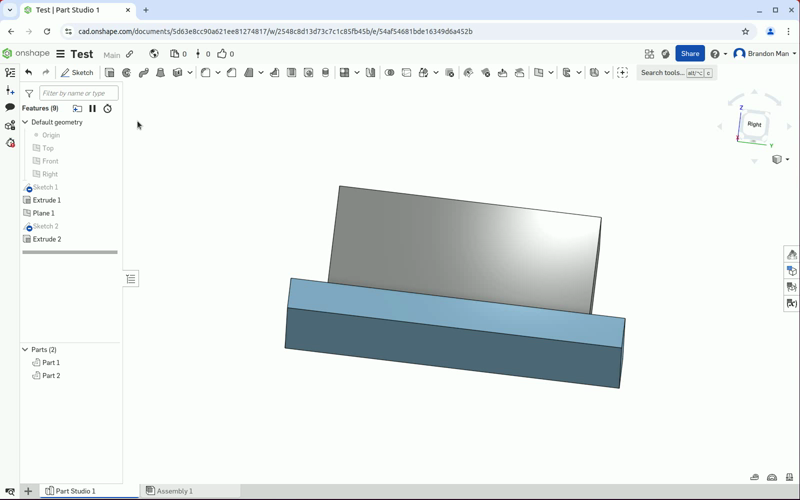
key(right, 3)
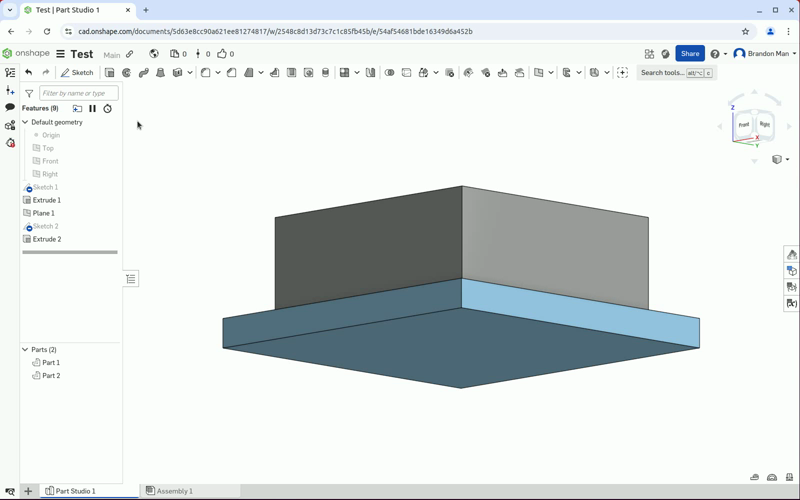
key(down, 3)
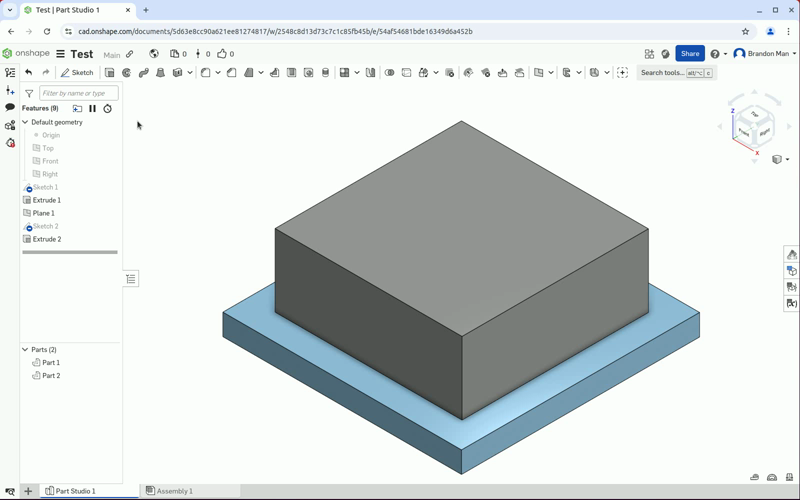
mouse_move(73, 189)
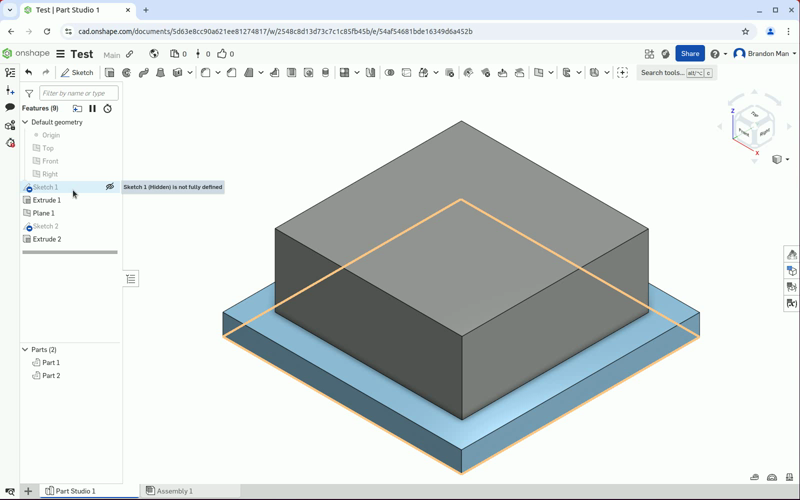
click(73, 189)